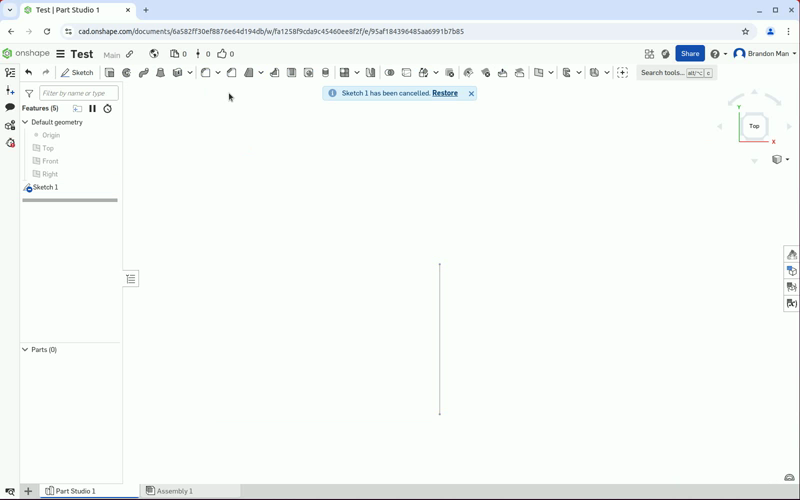
key(shift+h)
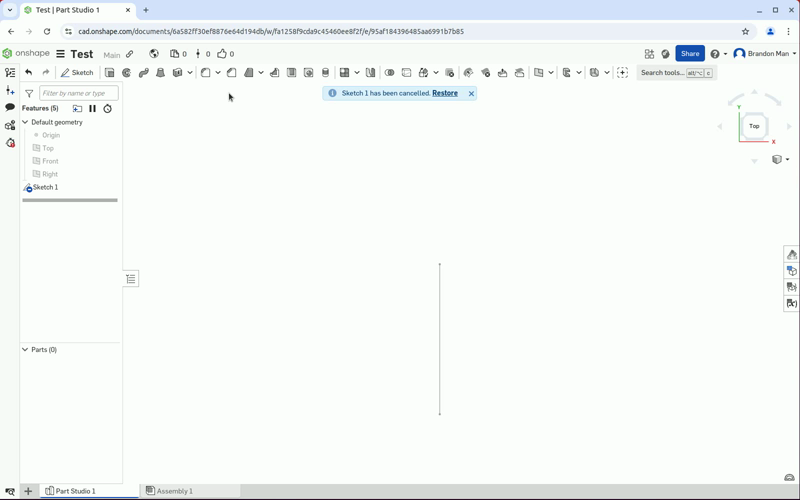
key(shift+s)
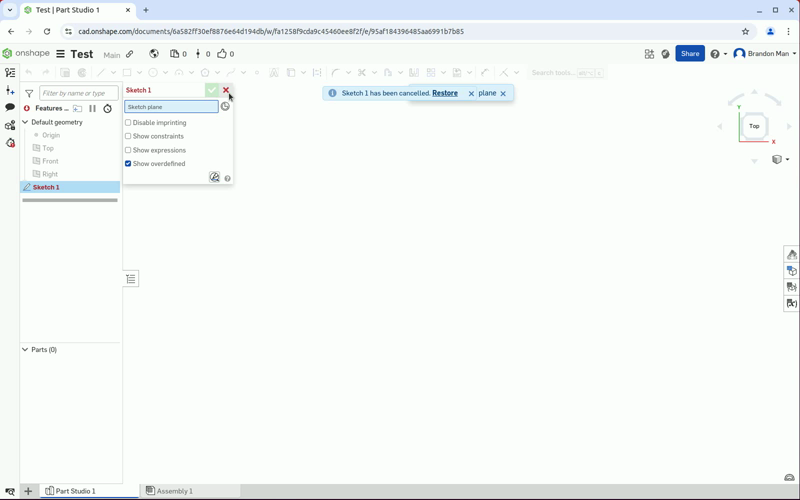
mouse_move(73, 150)
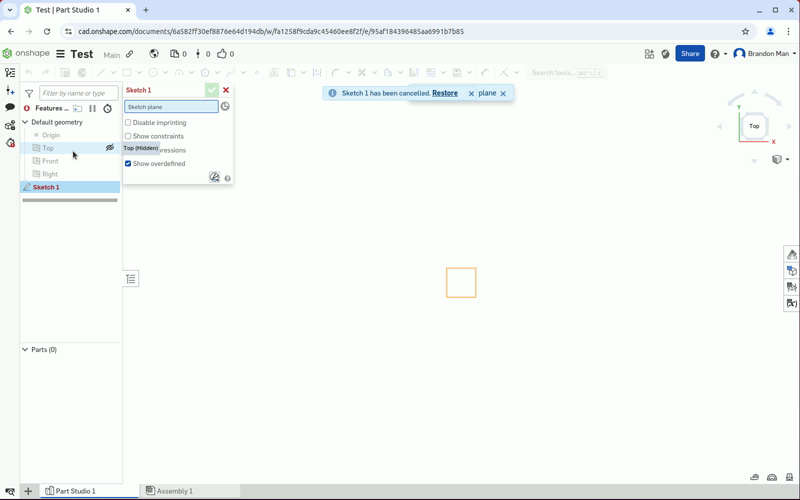
click(73, 150)
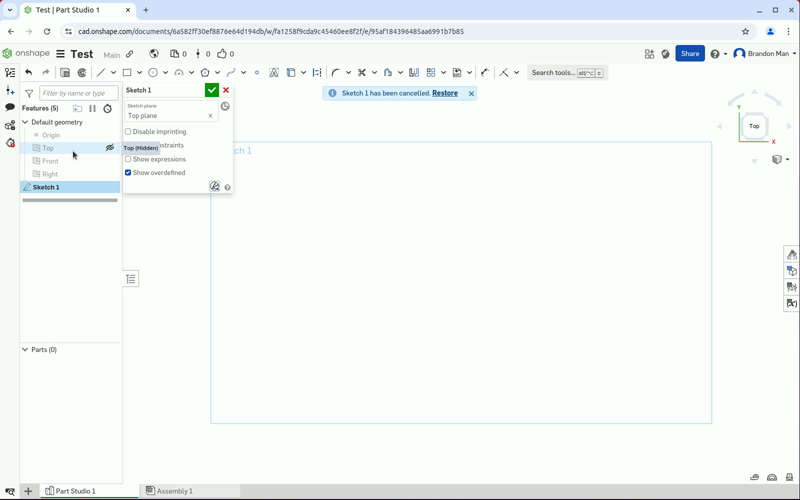
mouse_move(73, 352)
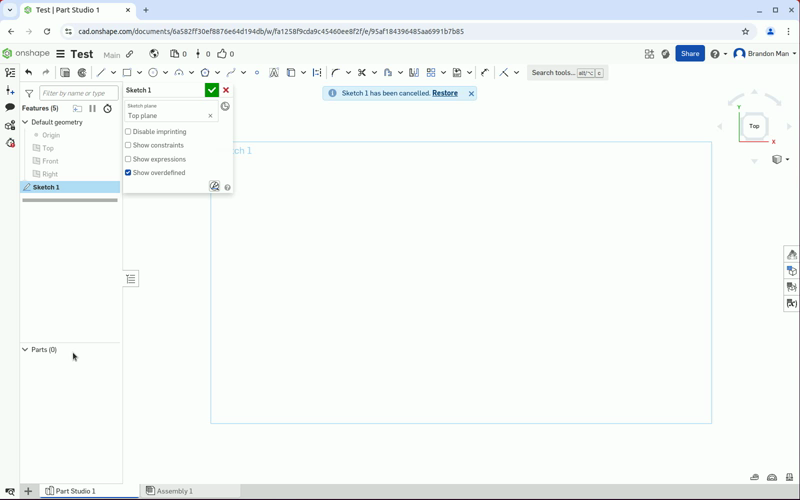
key(y)
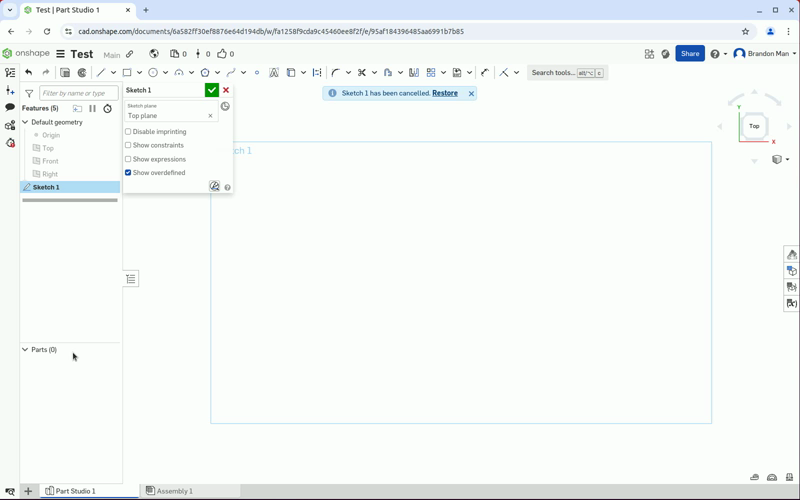
key(l)
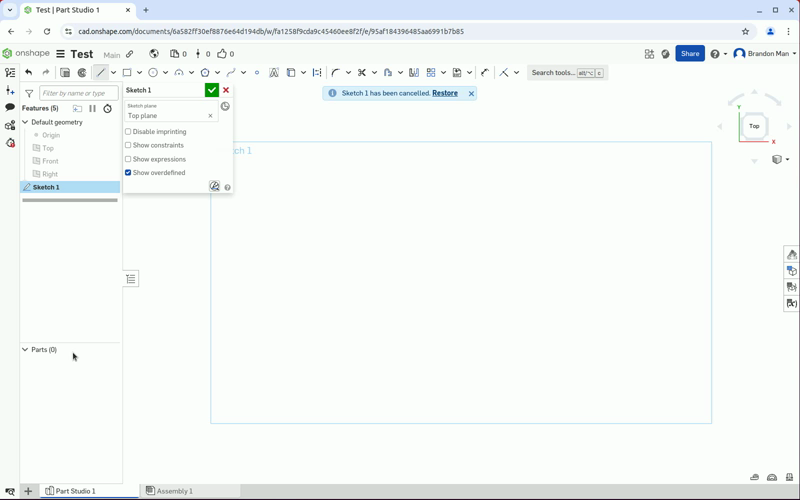
key_down(shift)
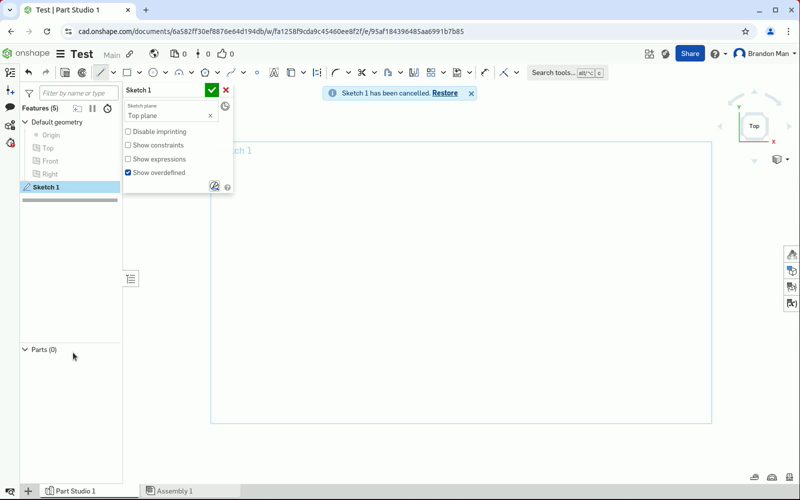
mouse_move(348, 388)
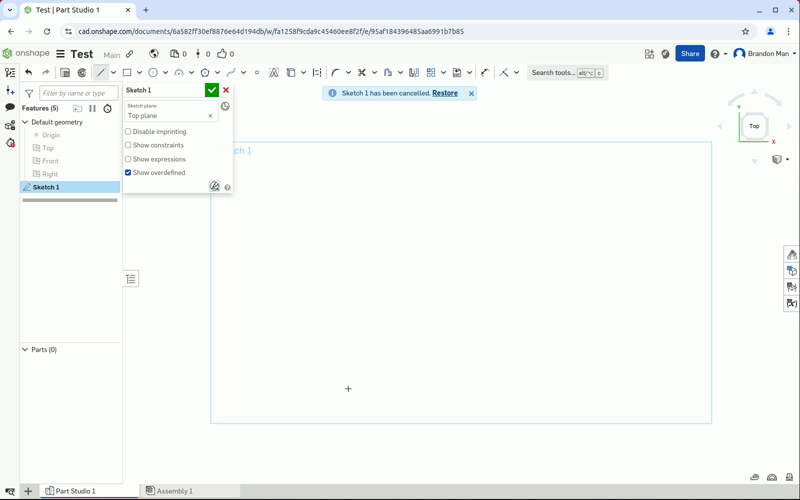
click(348, 388)
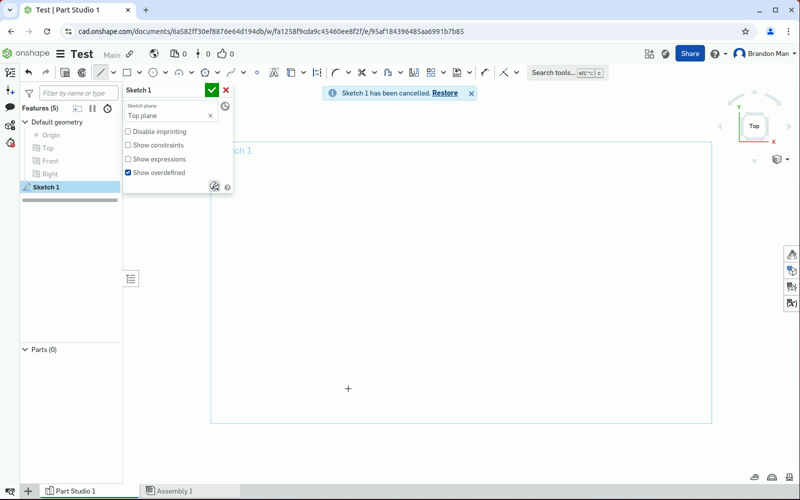
key_up(shift)
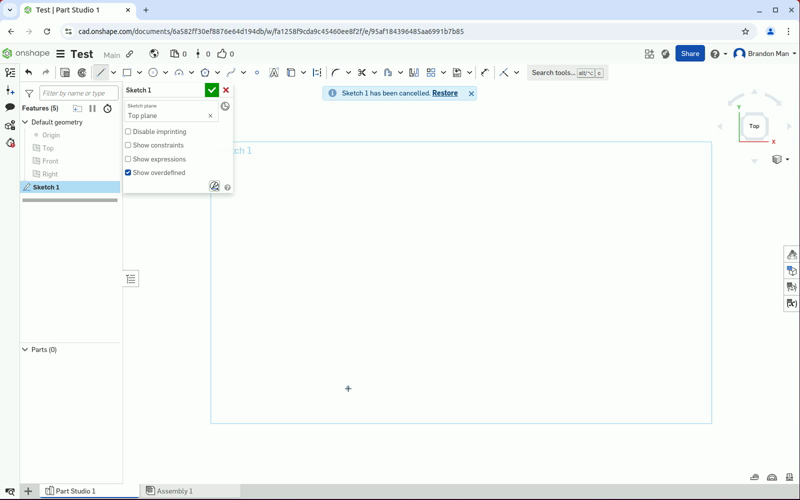
key_down(shift)
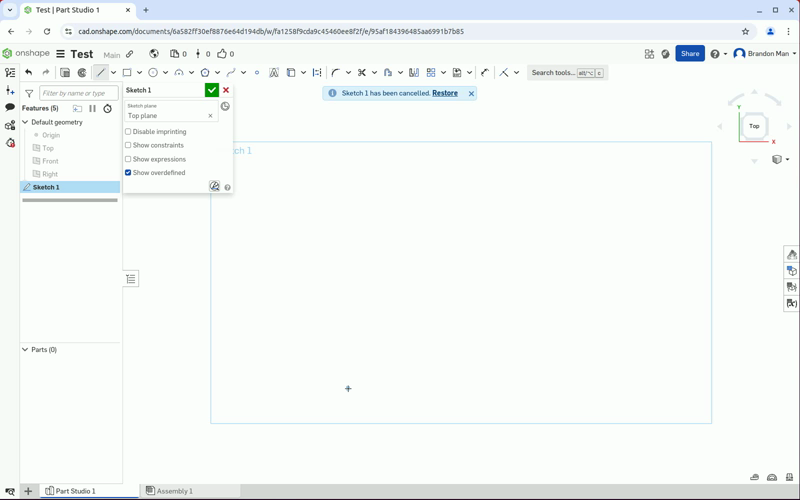
mouse_move(378, 388)
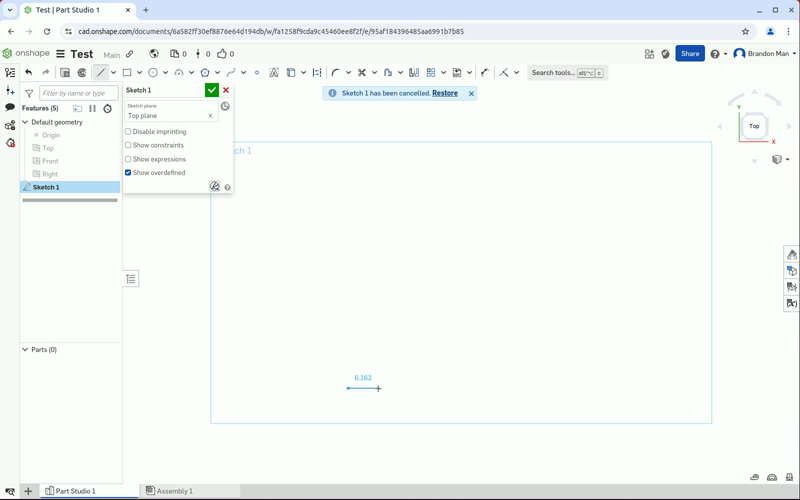
mouse_move(370, 388)
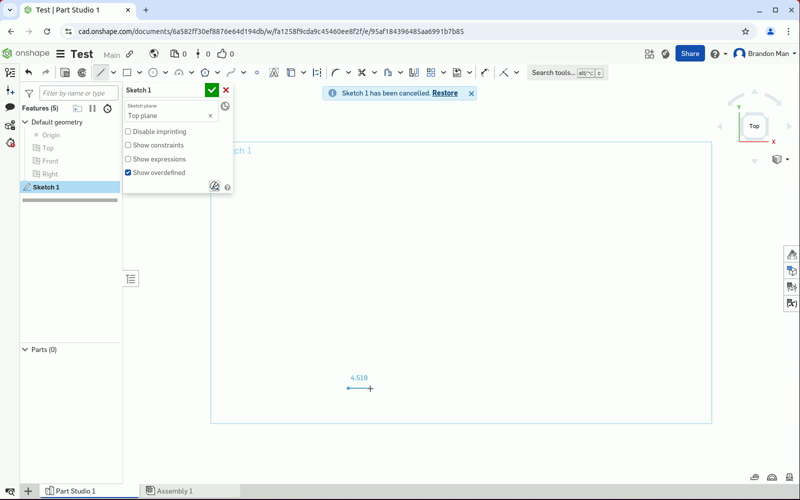
click(370, 388)
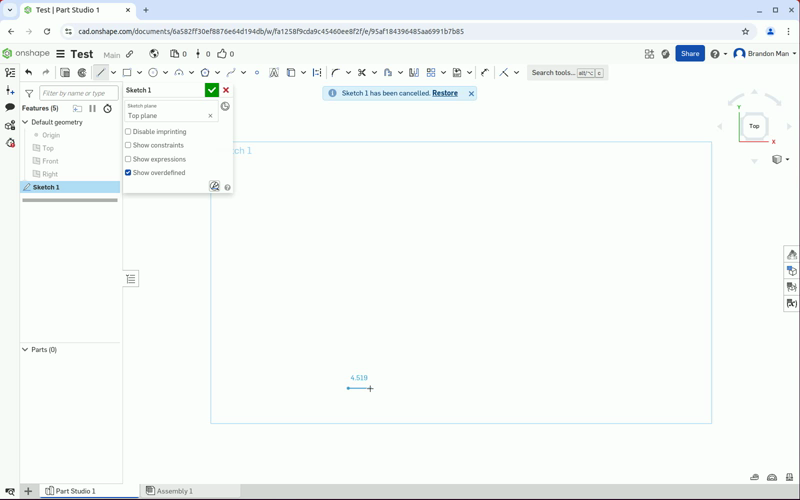
key_up(shift)
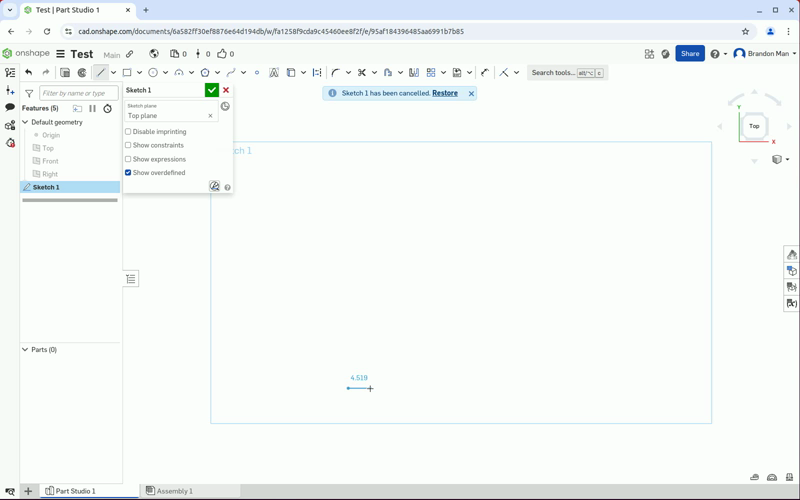
key_down(shift)
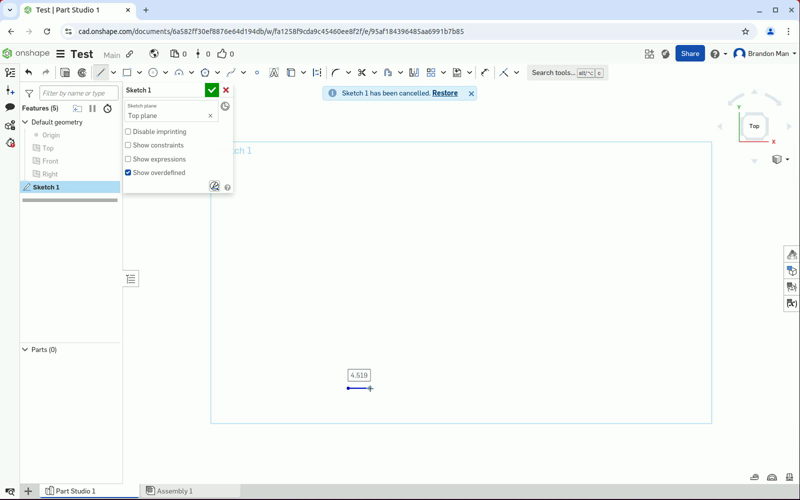
mouse_move(370, 178)
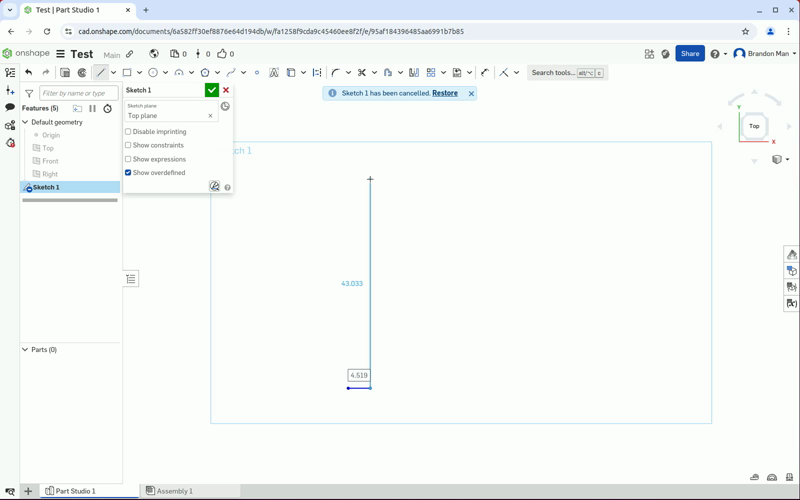
click(370, 178)
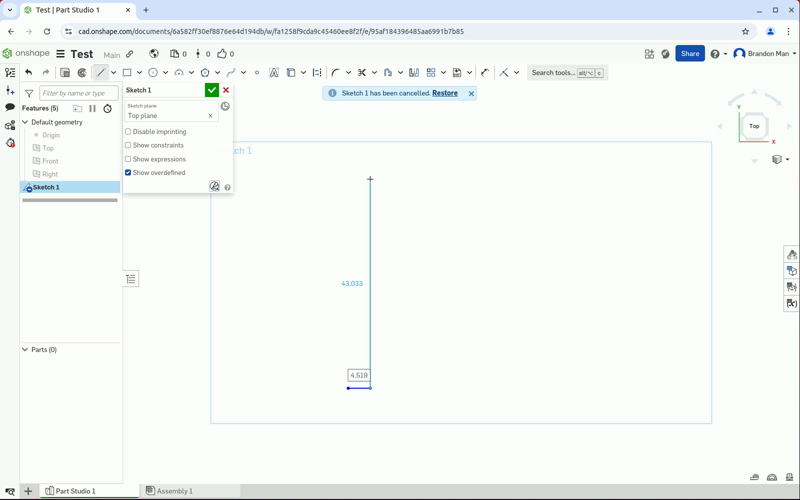
key_up(shift)
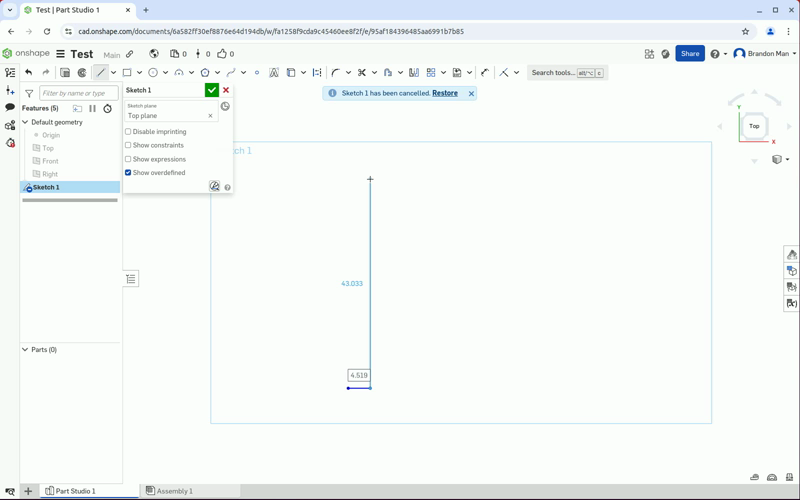
key_down(shift)
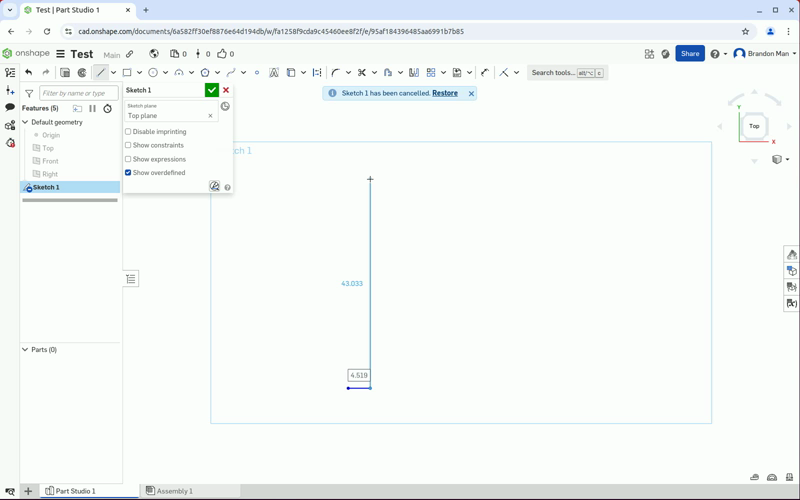
mouse_move(400, 178)
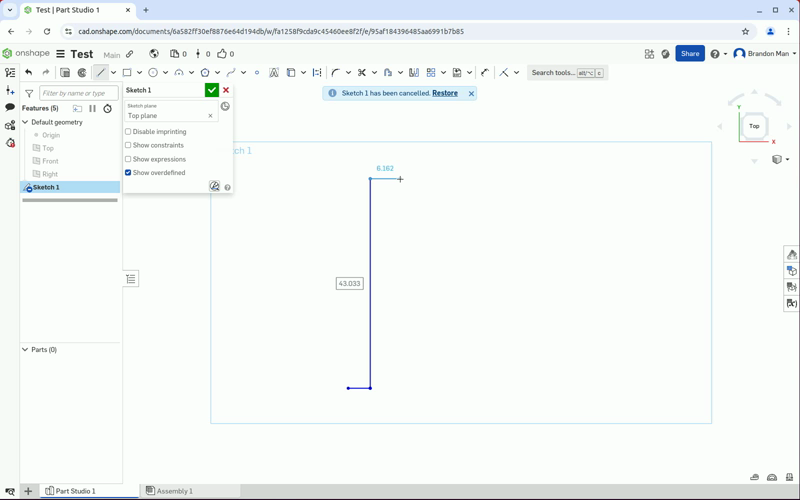
mouse_move(348, 178)
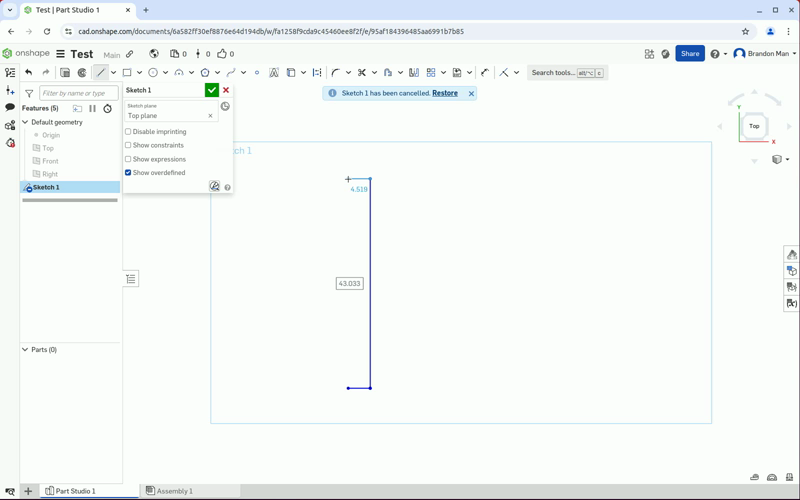
click(348, 178)
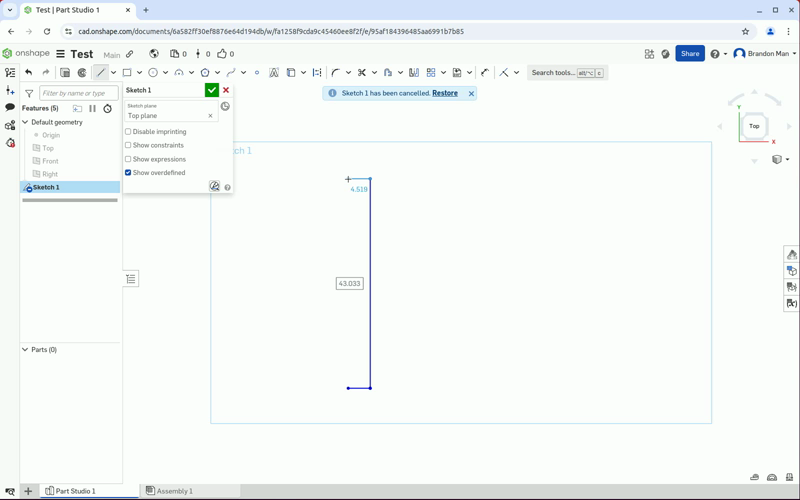
key_up(shift)
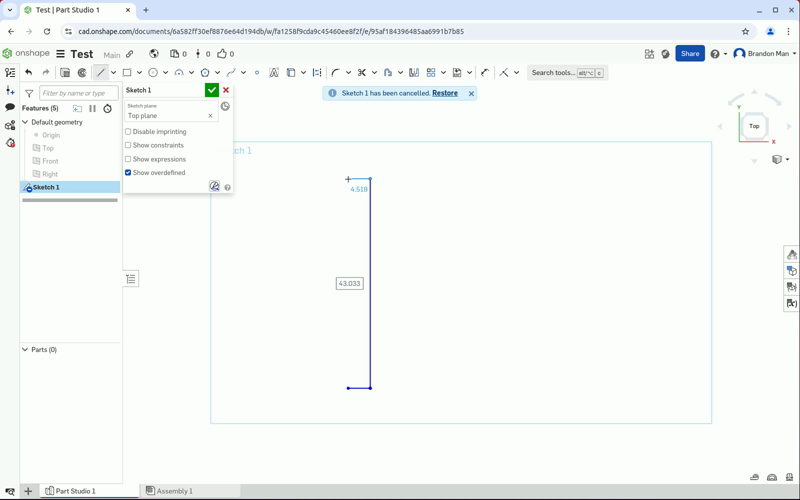
key_down(shift)
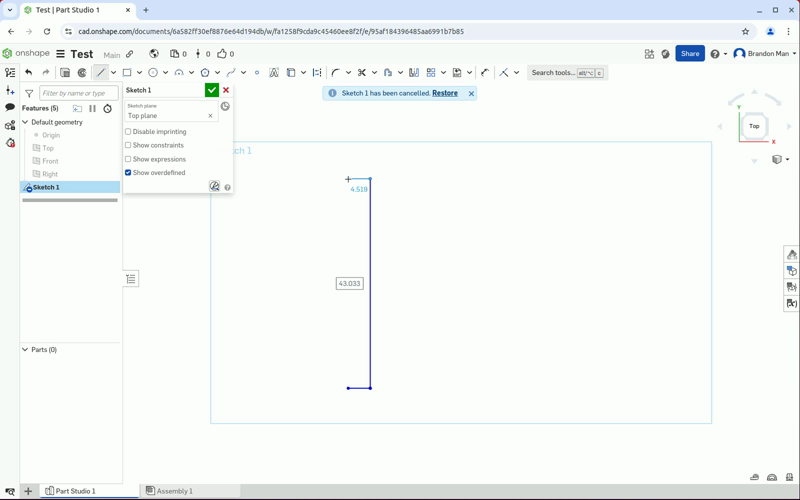
mouse_move(348, 388)
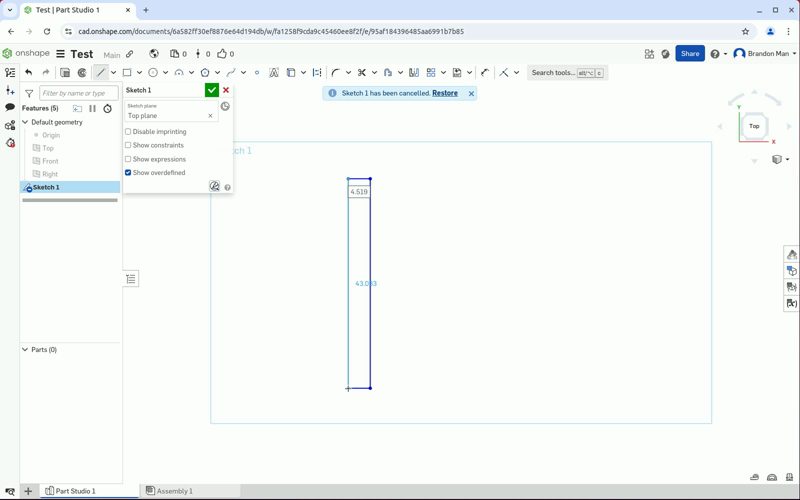
key_up(shift)
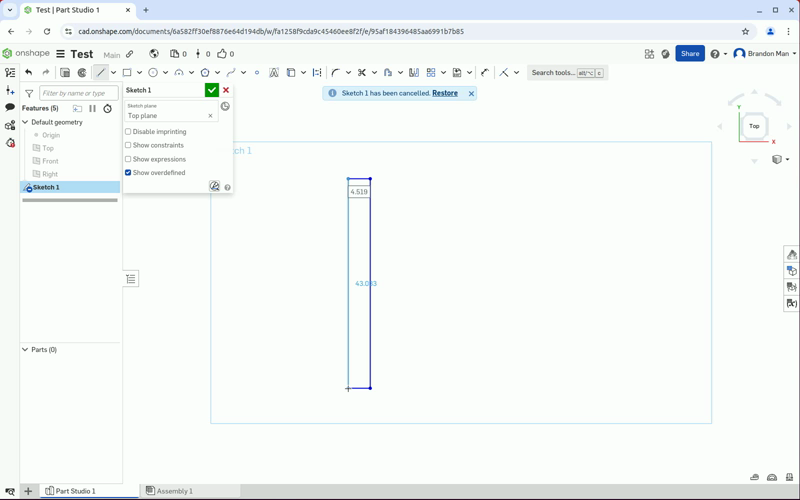
click(348, 388)
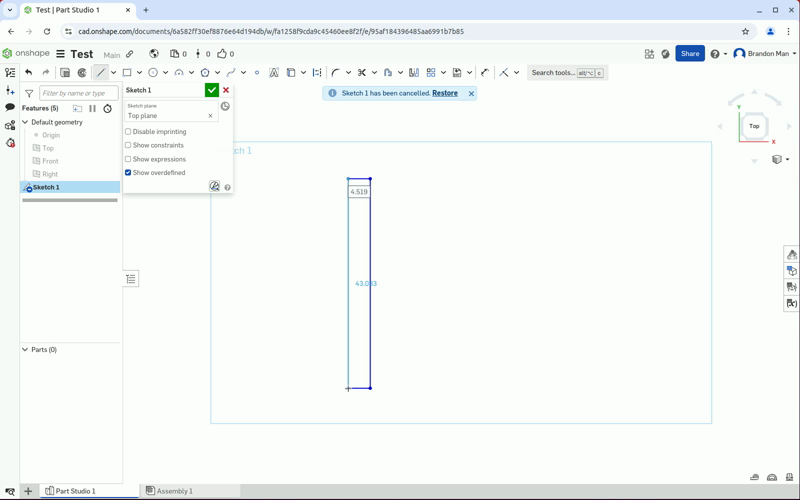
key(esc)
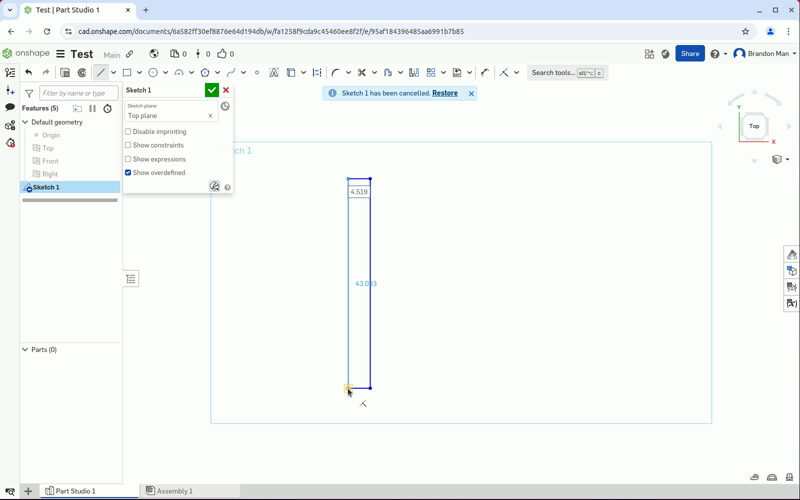
mouse_move(356, 380)
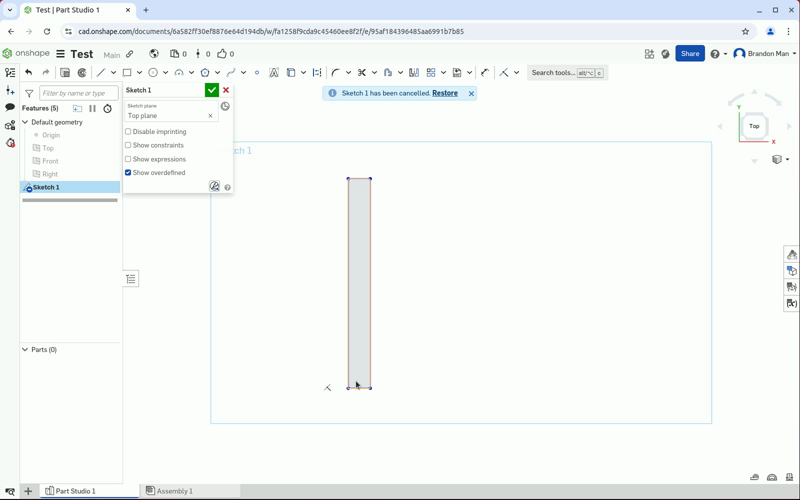
click(356, 380)
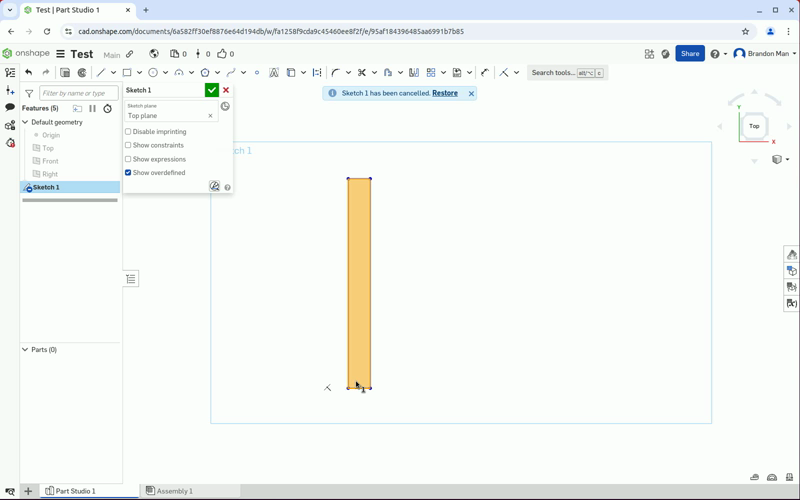
mouse_move(73, 352)
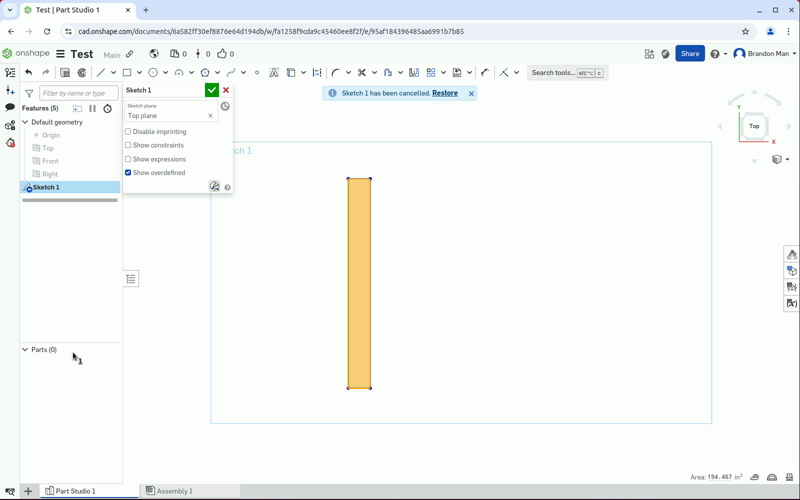
key(shift+y)
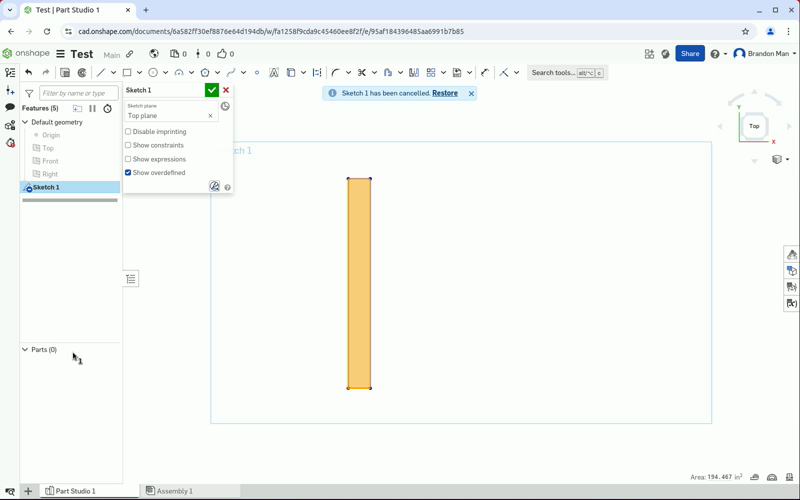
key(shift+e)
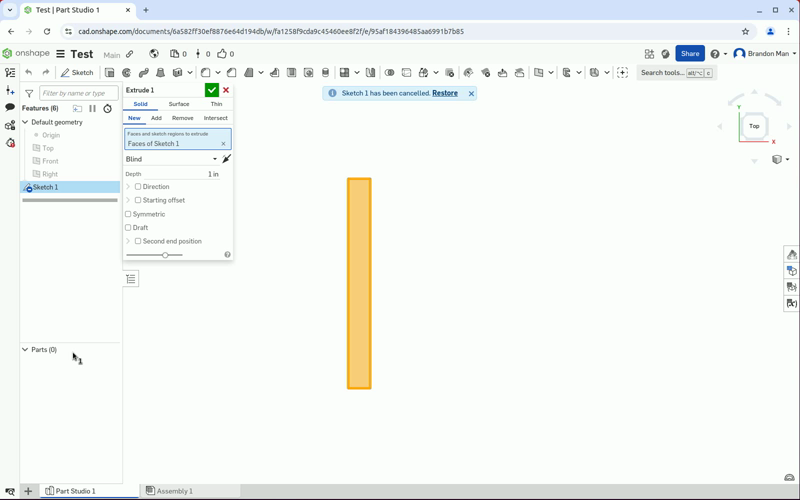
mouse_move(143, 106)
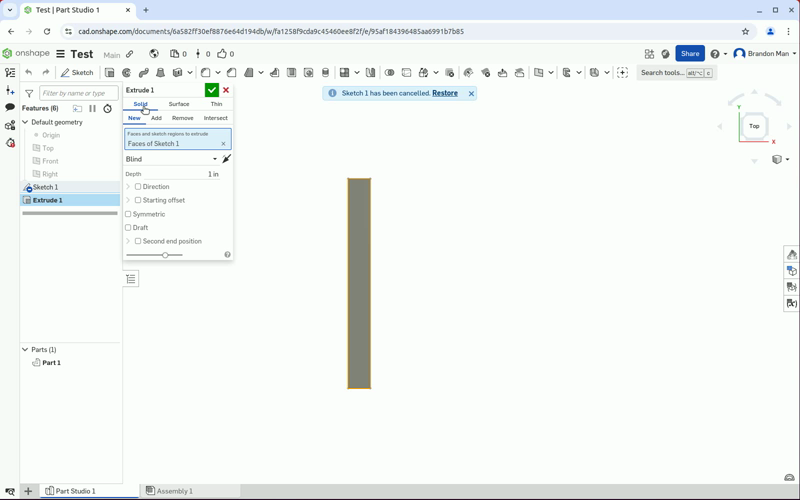
click(143, 106)
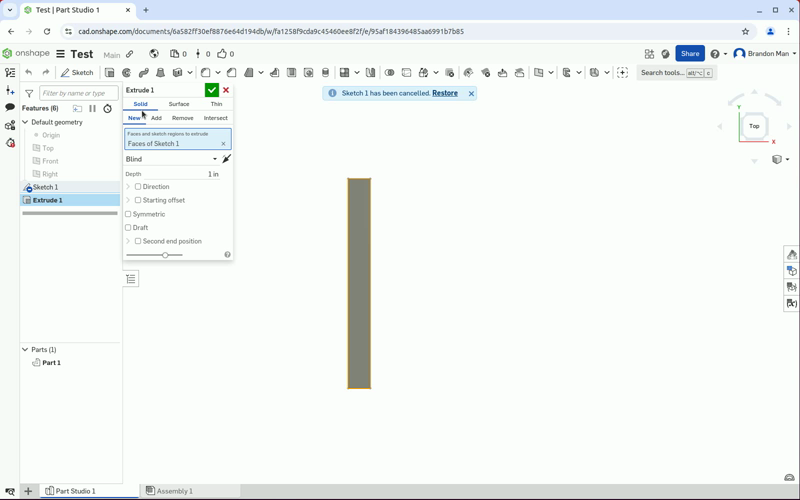
mouse_move(137, 120)
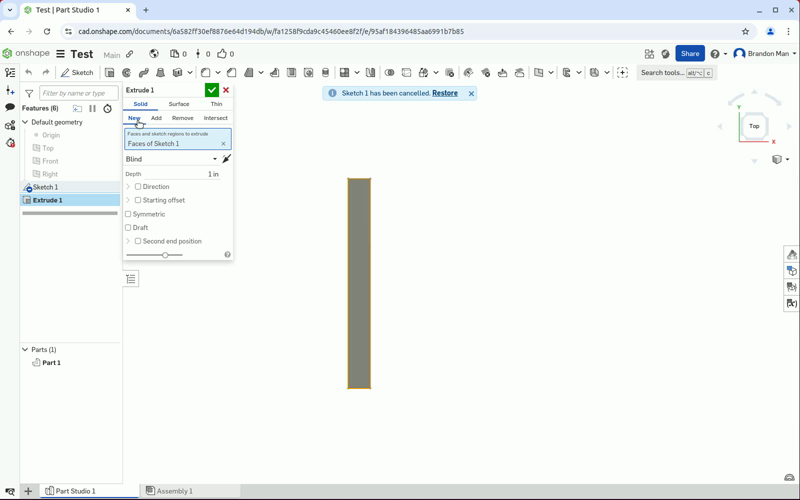
click(137, 120)
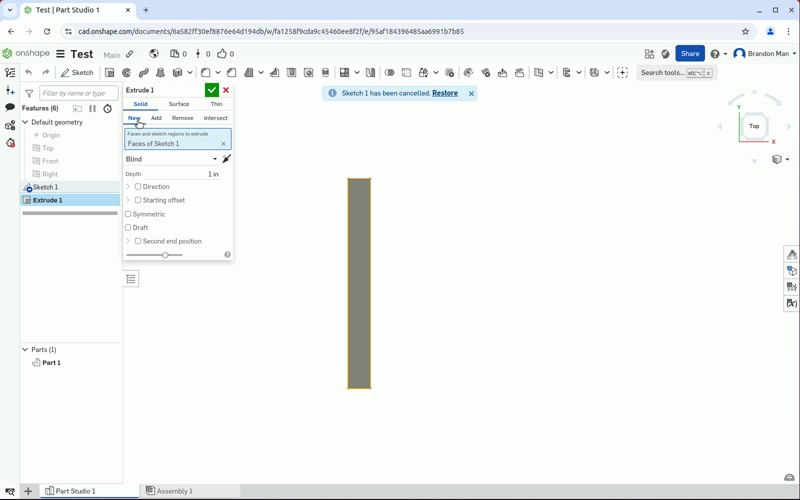
key(tab, 4)
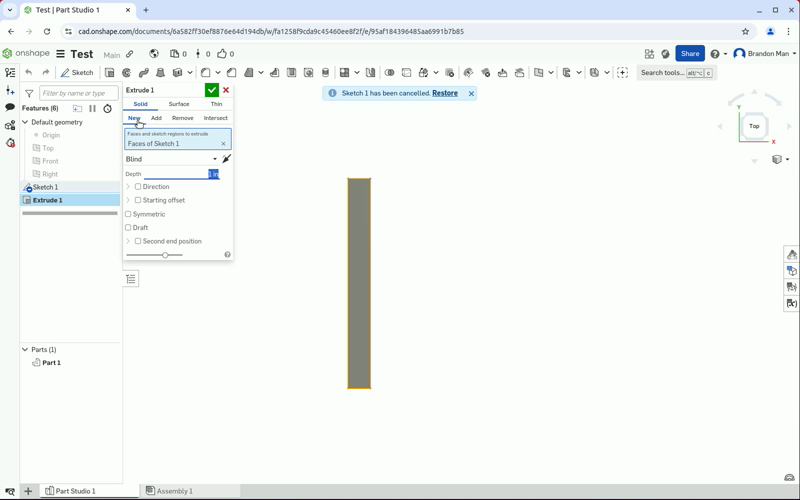
text(7.221)
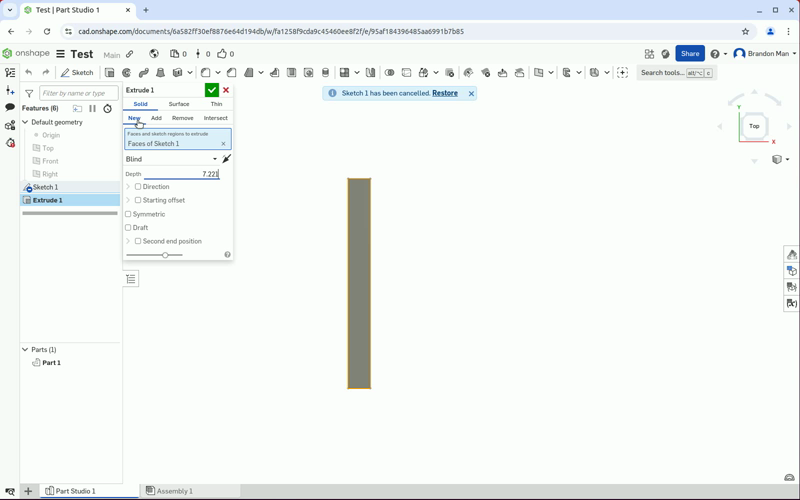
key(enter)
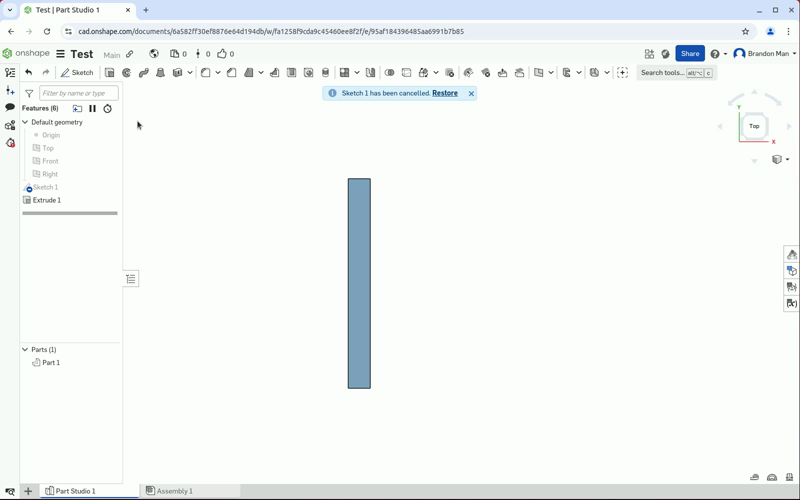
key(shift+h)
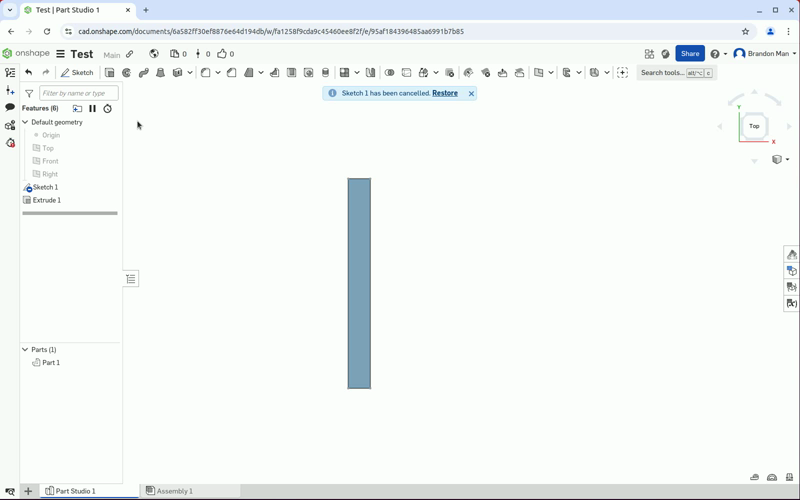
key(shift+h)
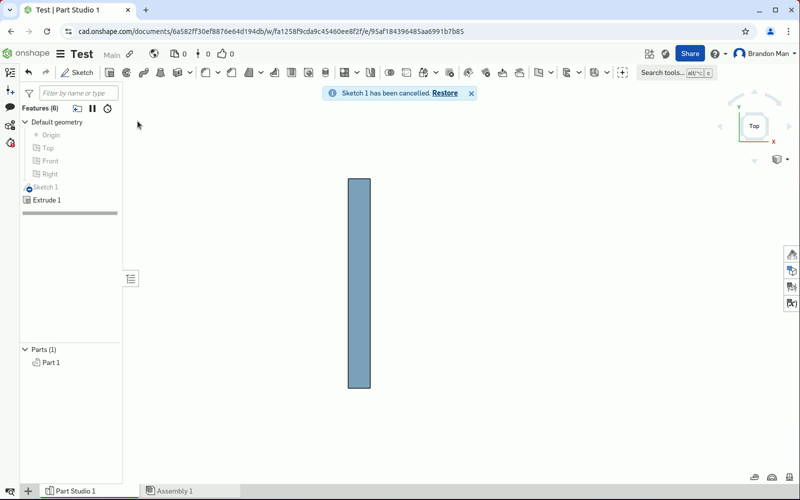
mouse_move(73, 189)
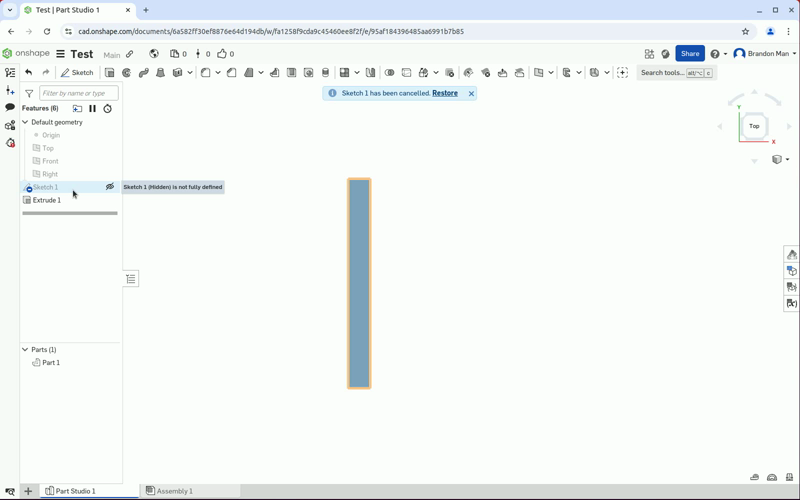
click(73, 189)
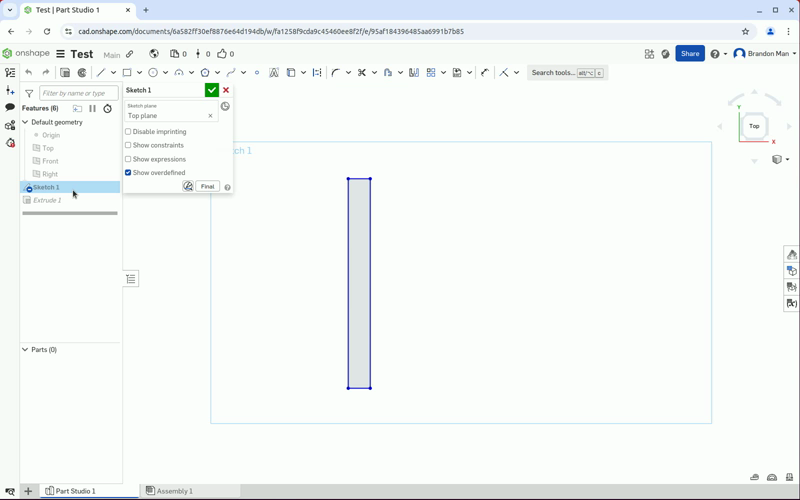
mouse_move(229, 92)
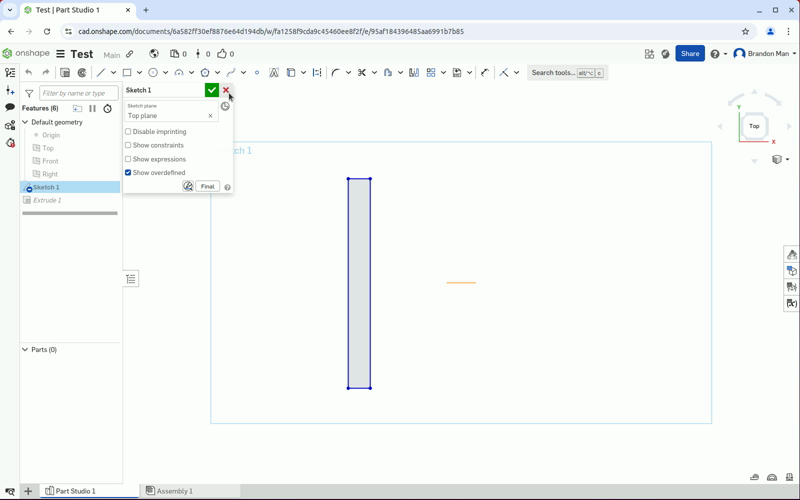
click(229, 92)
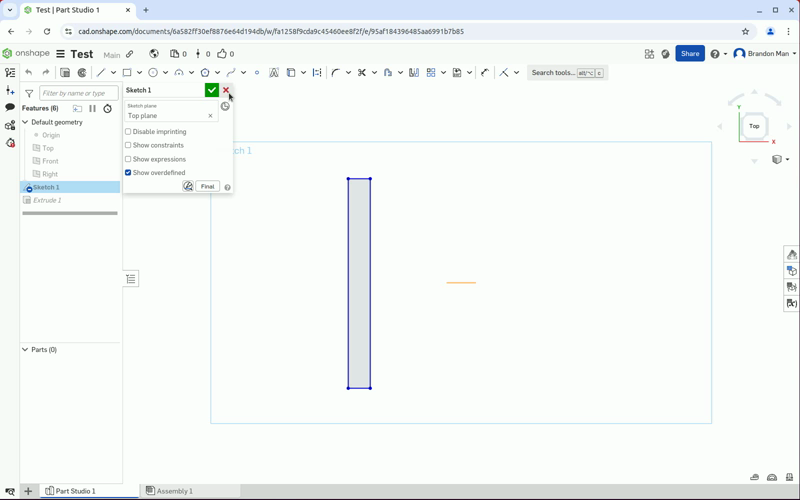
key(shift+s)
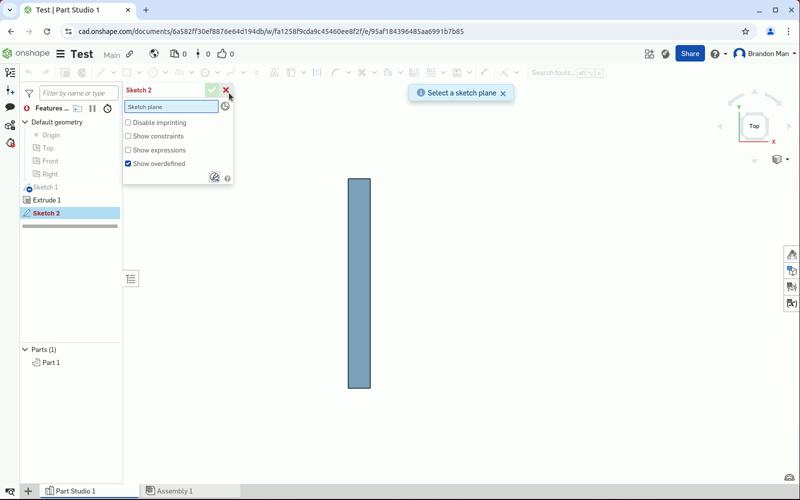
mouse_move(73, 150)
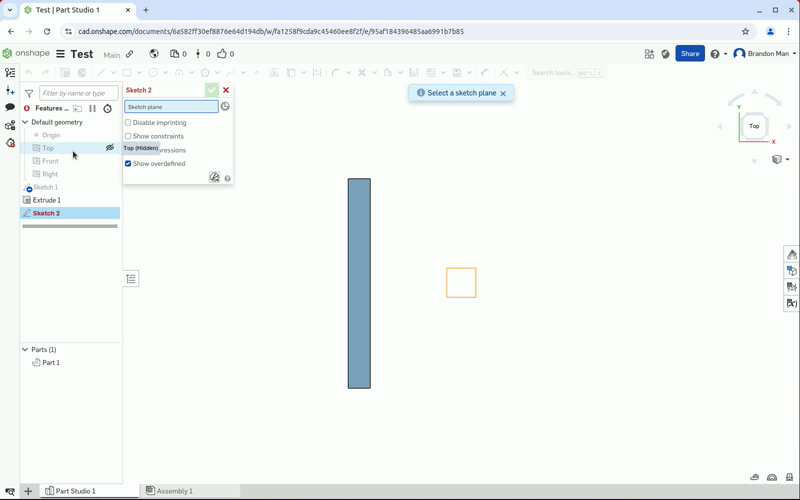
click(73, 150)
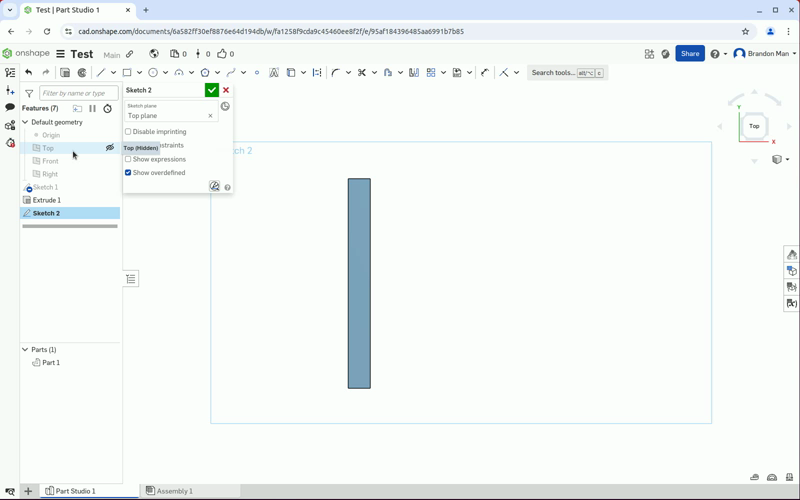
mouse_move(73, 352)
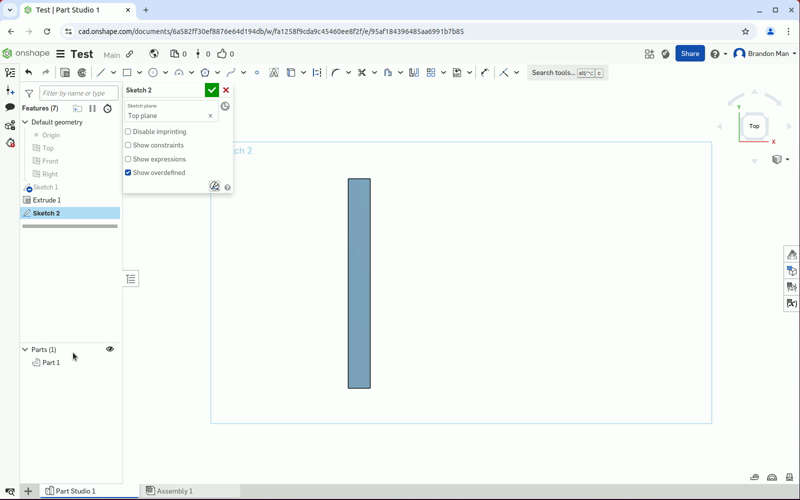
key(y)
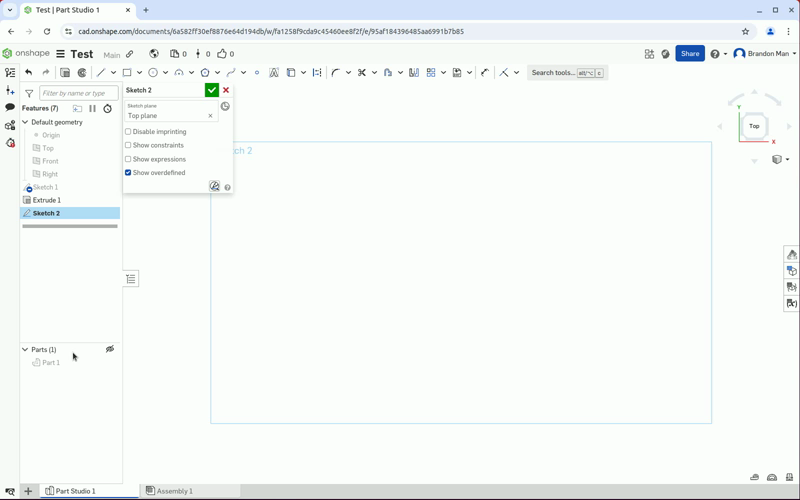
key(l)
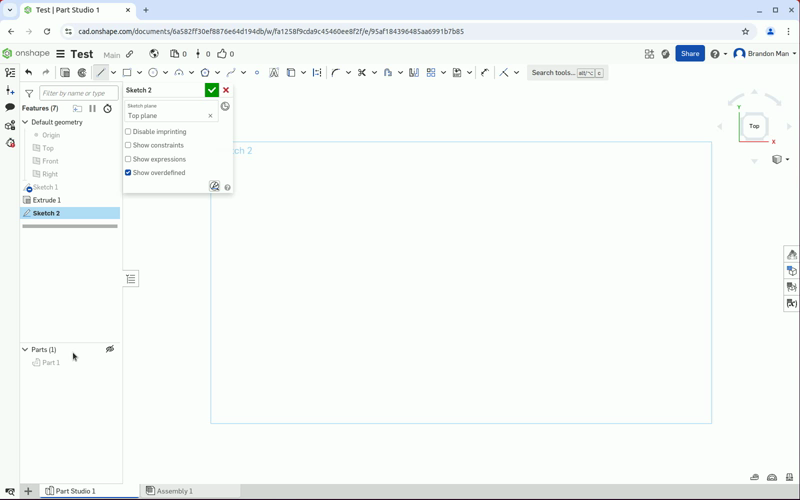
key_down(shift)
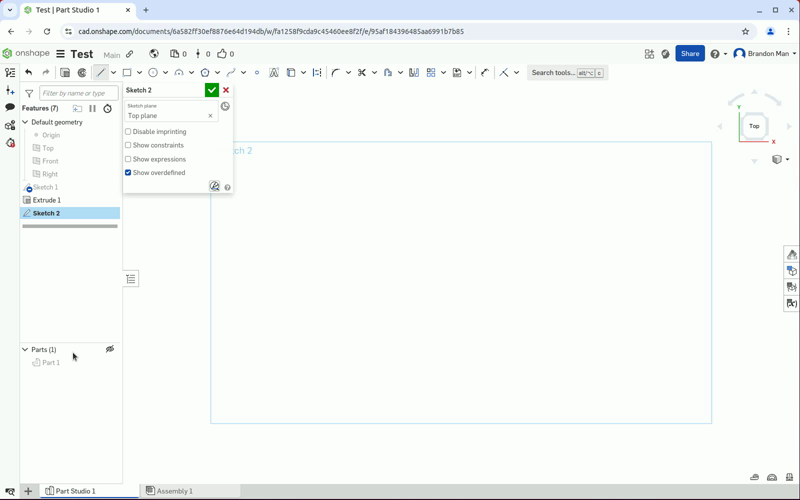
mouse_move(371, 388)
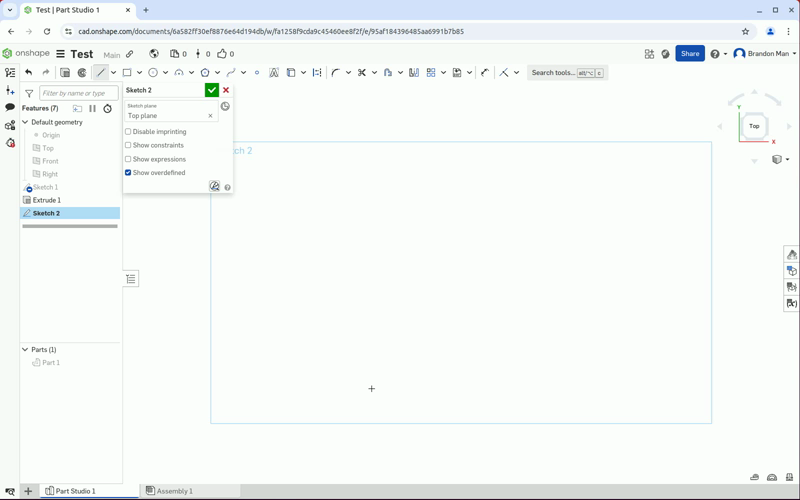
click(371, 388)
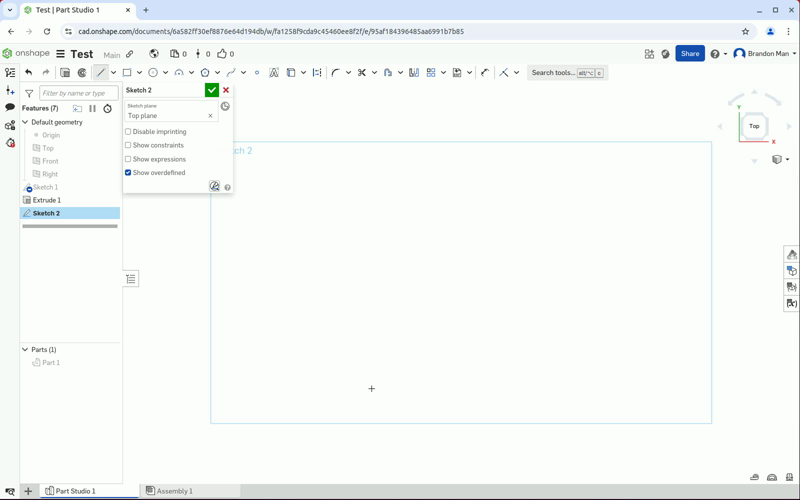
key_up(shift)
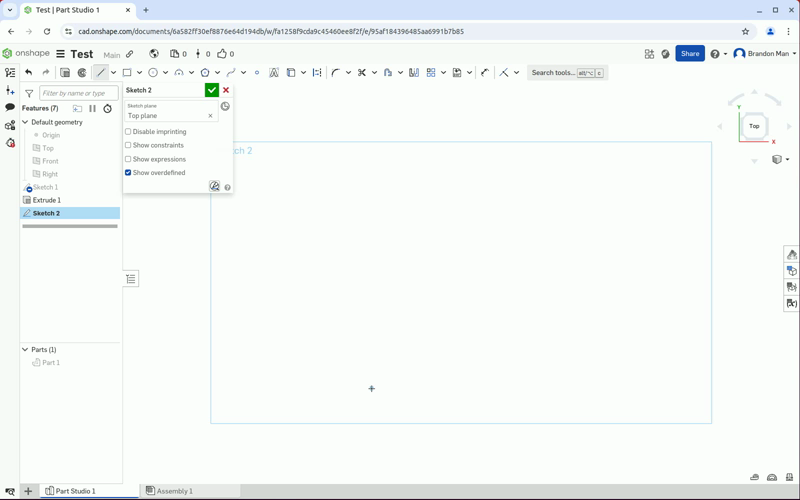
key_down(shift)
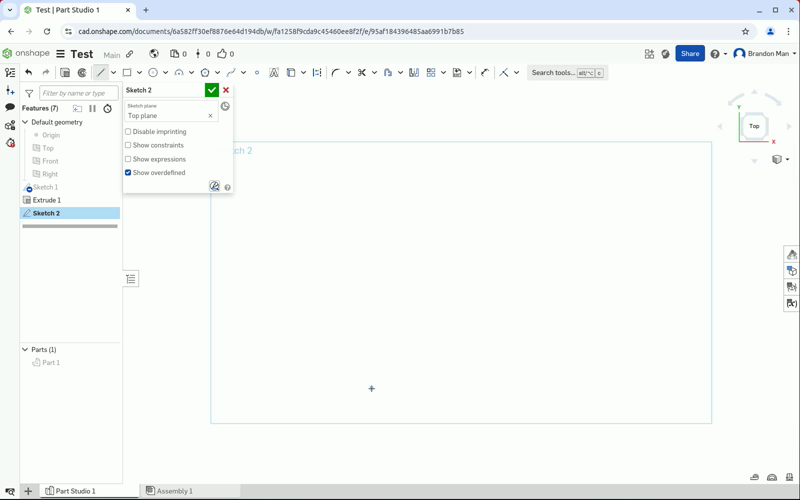
mouse_move(401, 388)
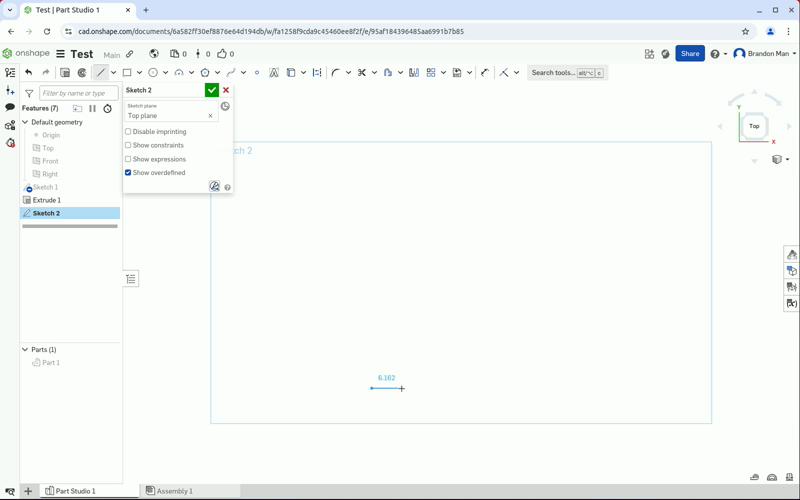
mouse_move(393, 388)
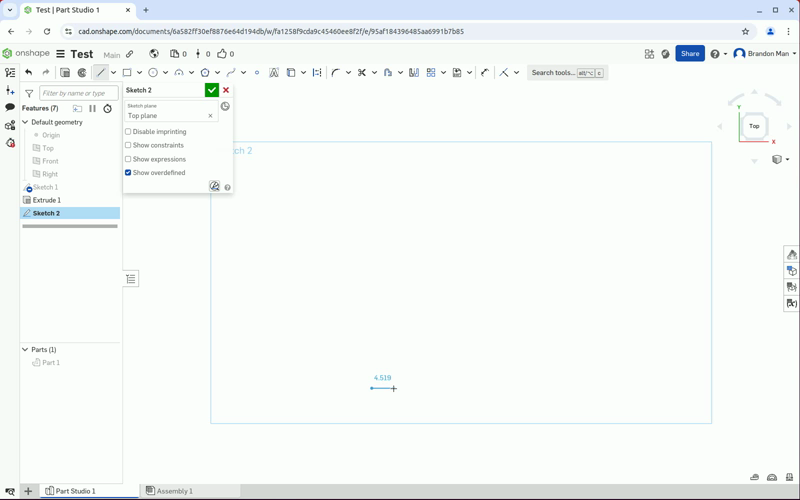
click(393, 388)
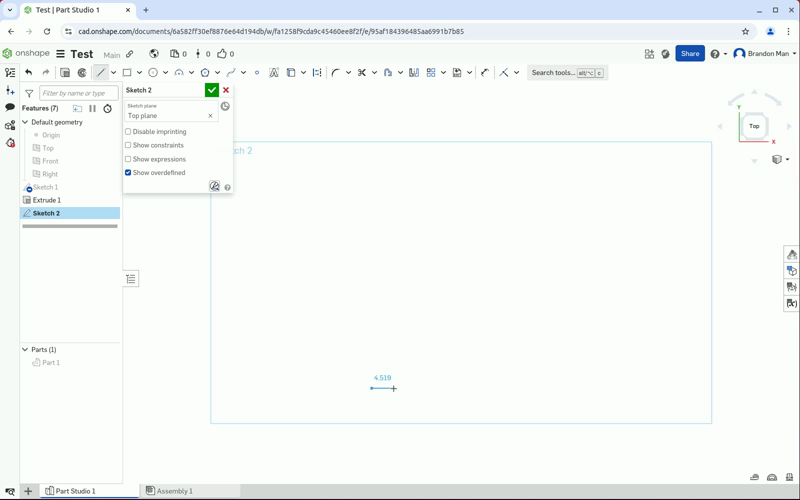
key_up(shift)
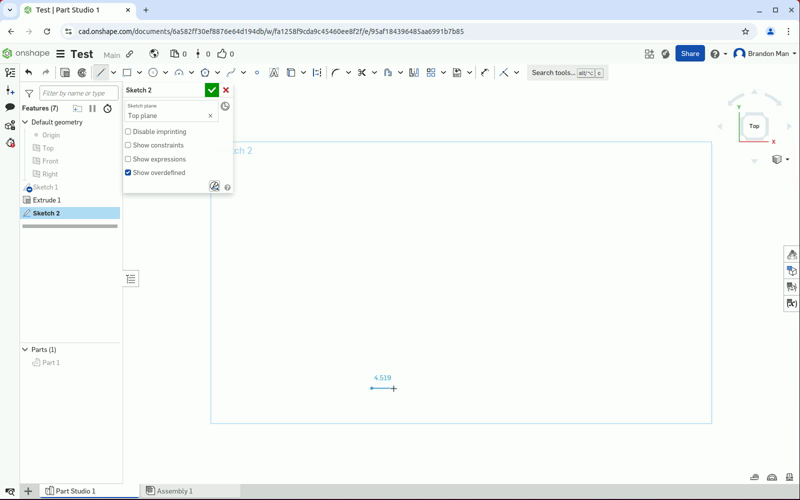
key_down(shift)
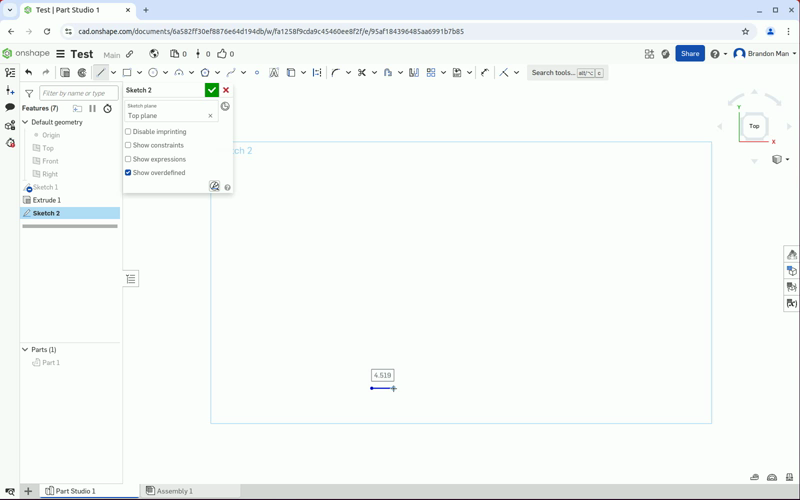
mouse_move(393, 177)
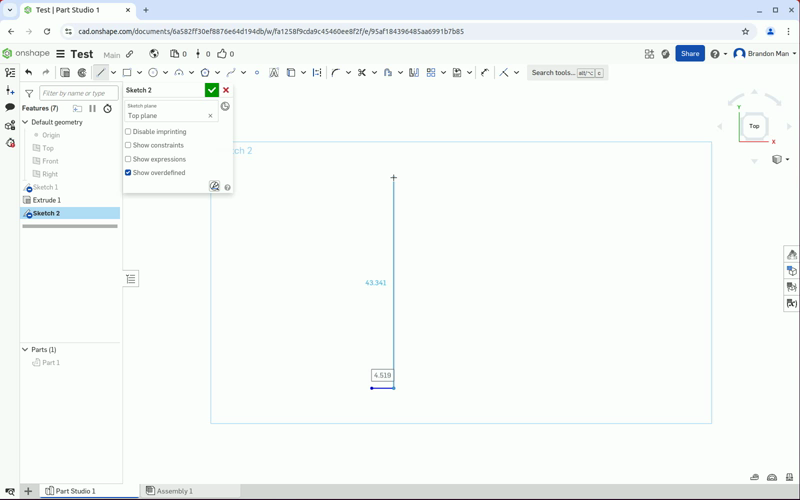
click(393, 177)
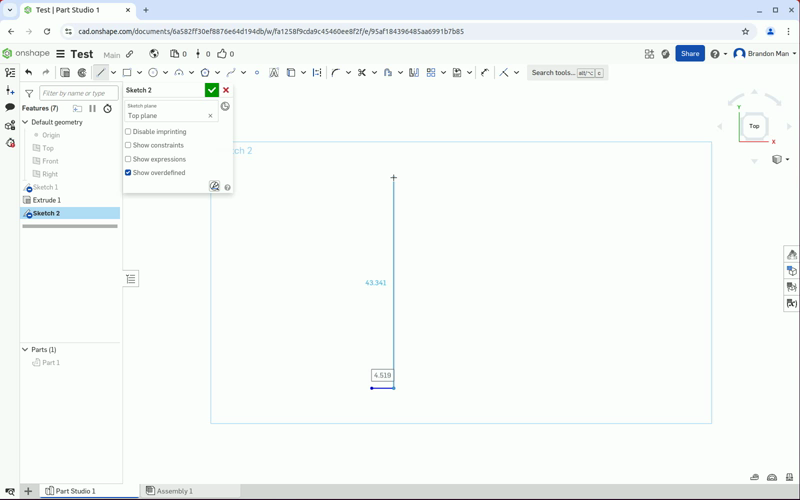
key_up(shift)
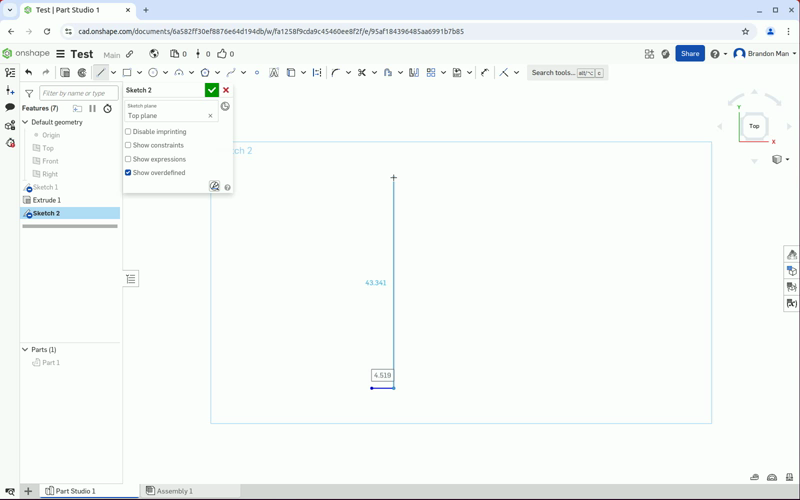
key_down(shift)
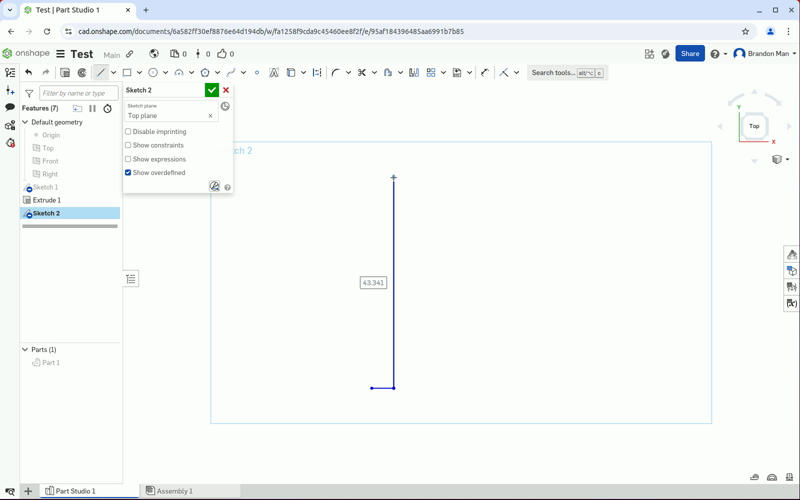
mouse_move(423, 177)
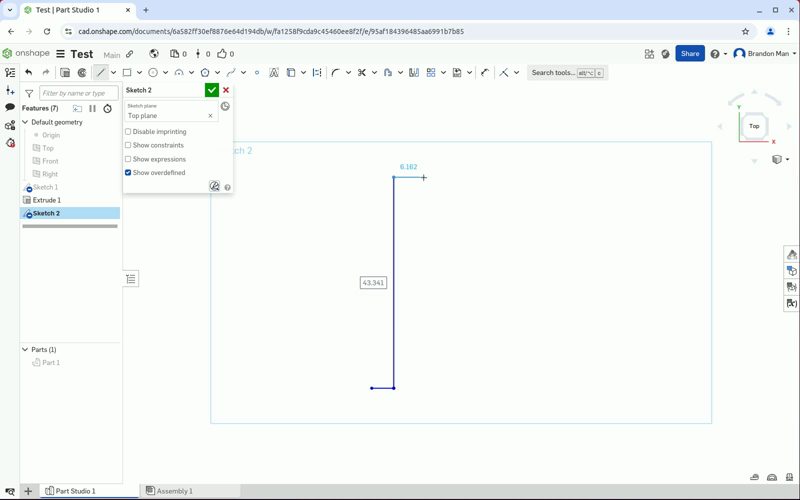
mouse_move(371, 177)
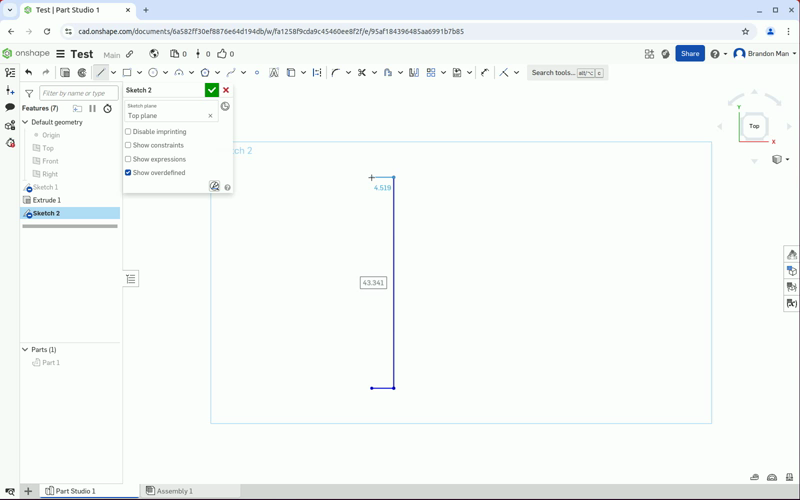
click(371, 177)
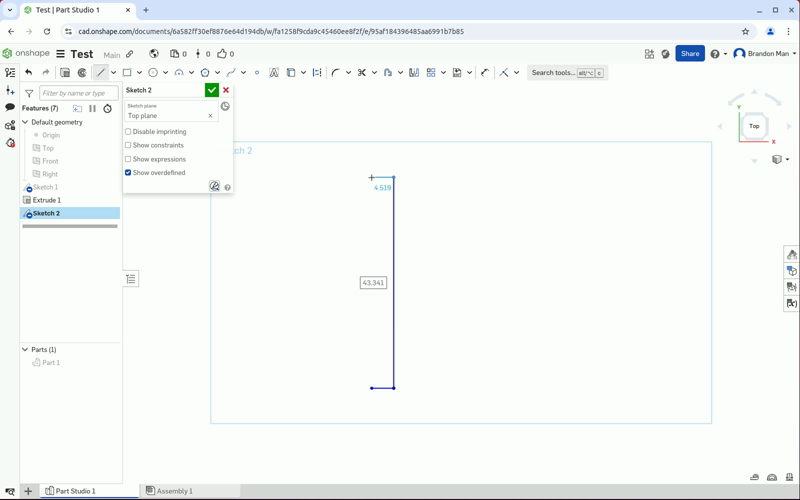
key_up(shift)
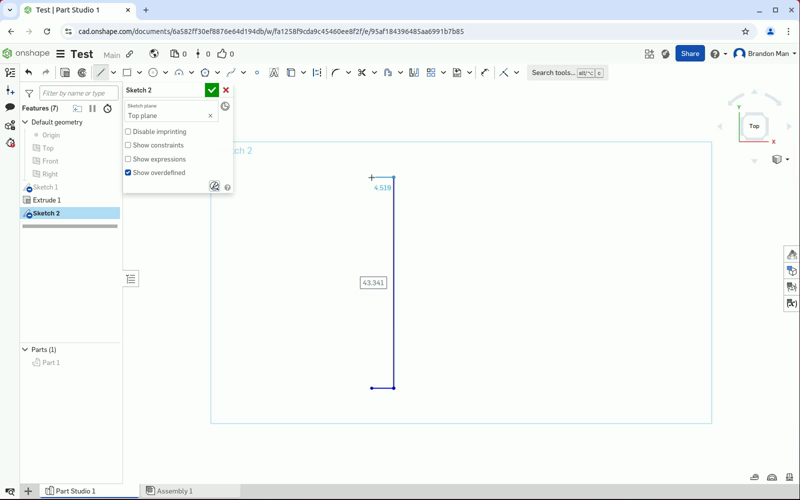
key_down(shift)
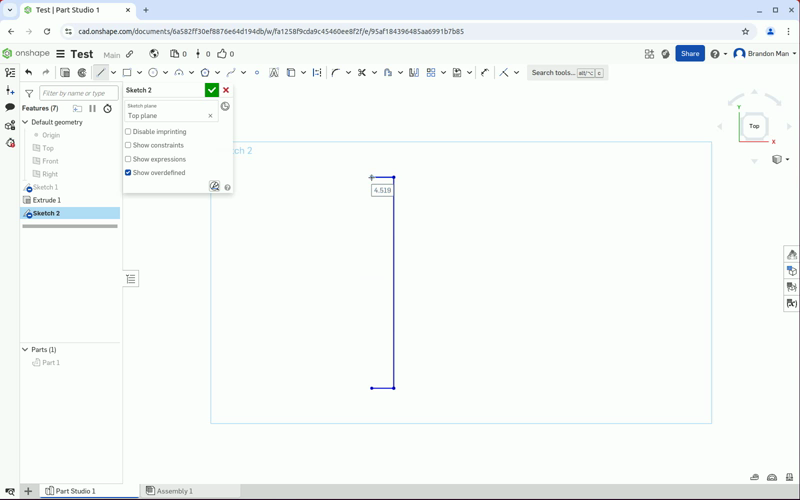
mouse_move(371, 388)
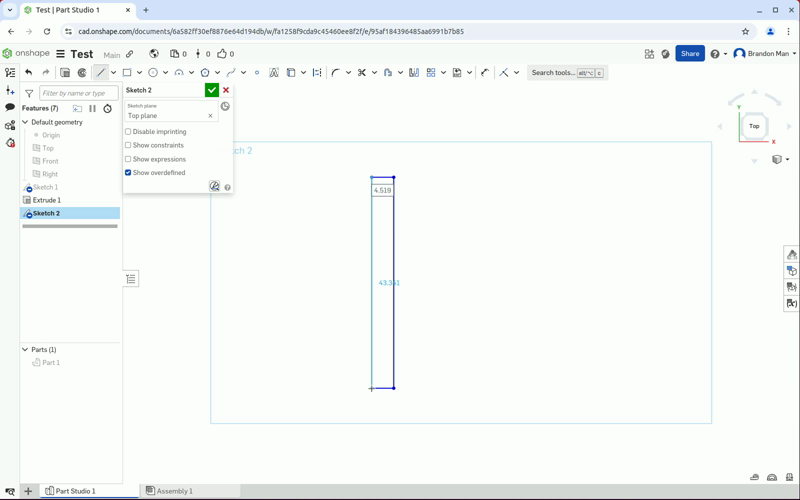
key_up(shift)
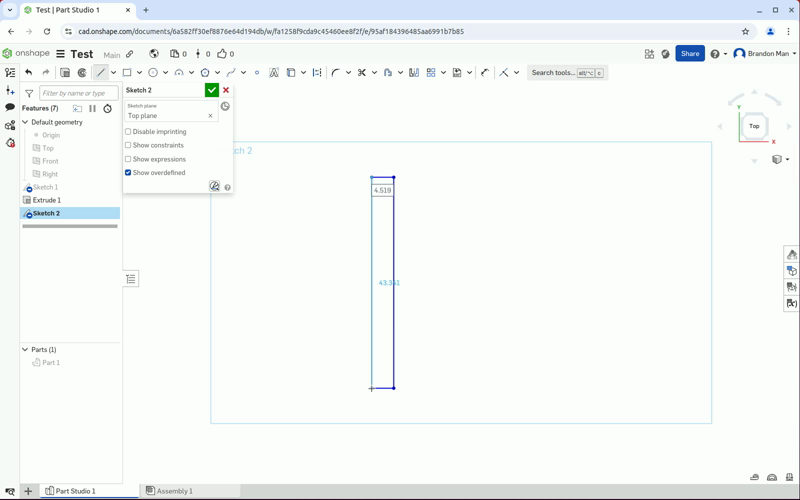
click(371, 388)
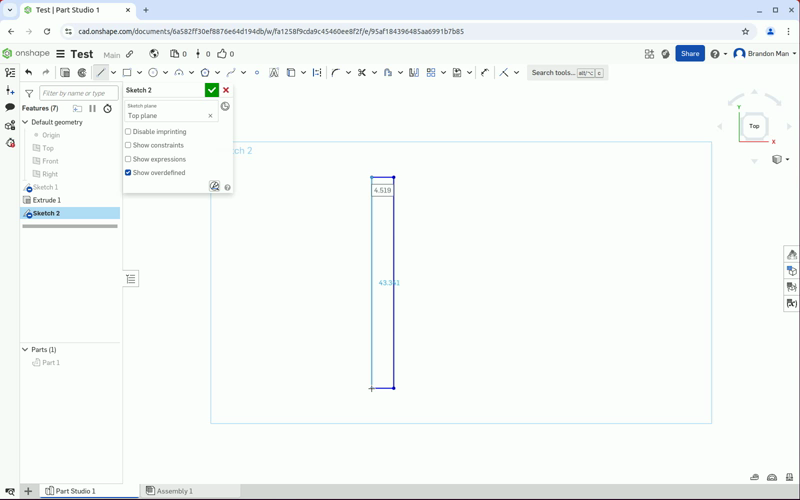
key(esc)
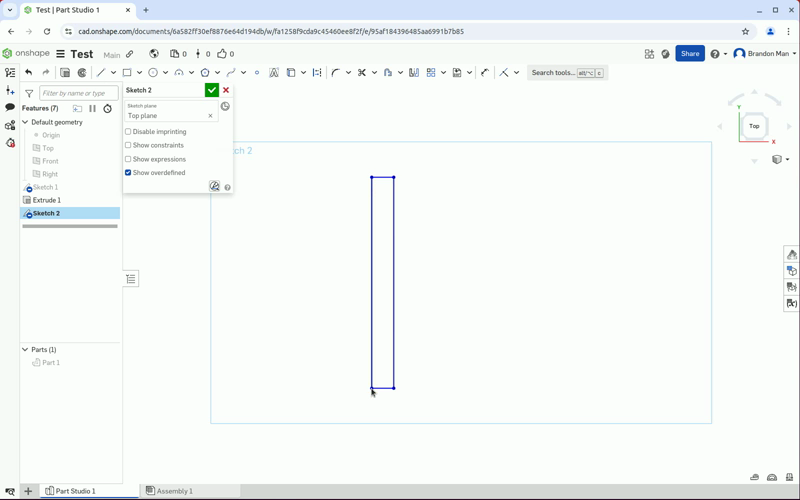
mouse_move(387, 253)
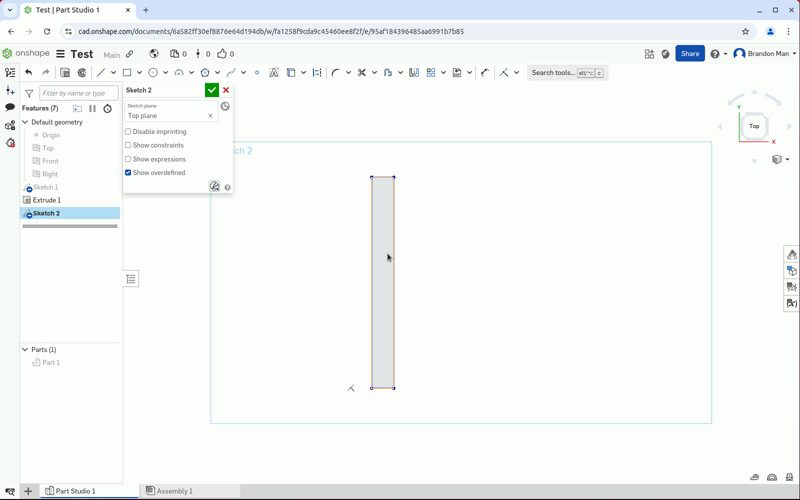
click(387, 253)
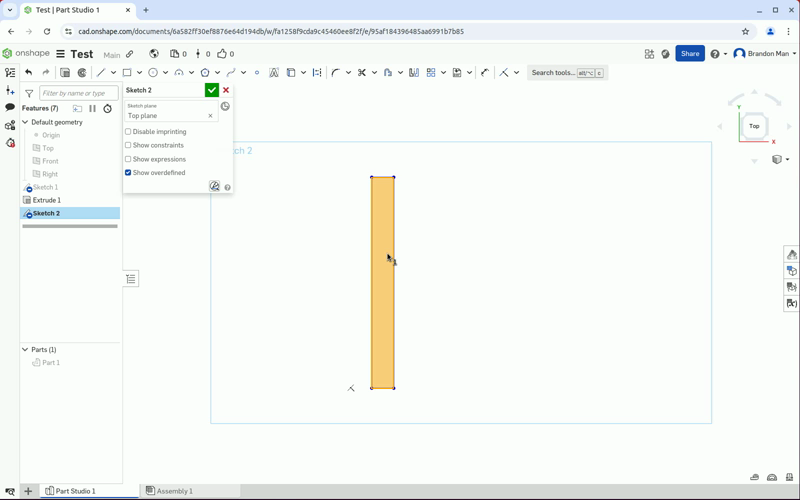
mouse_move(73, 352)
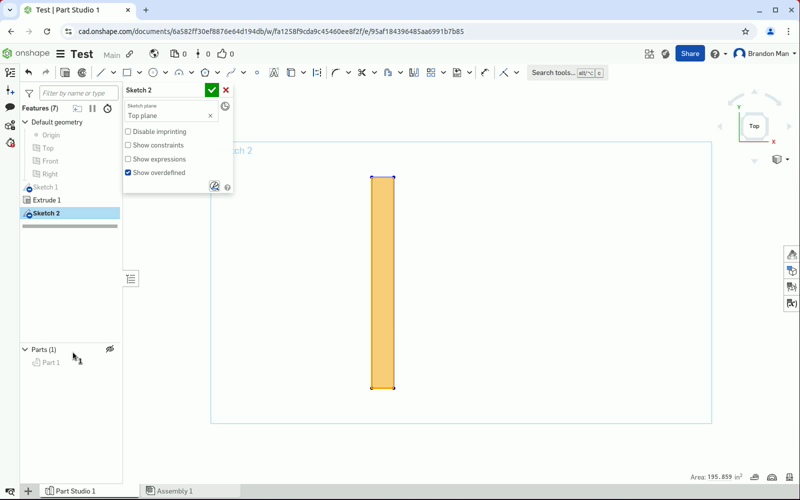
key(shift+y)
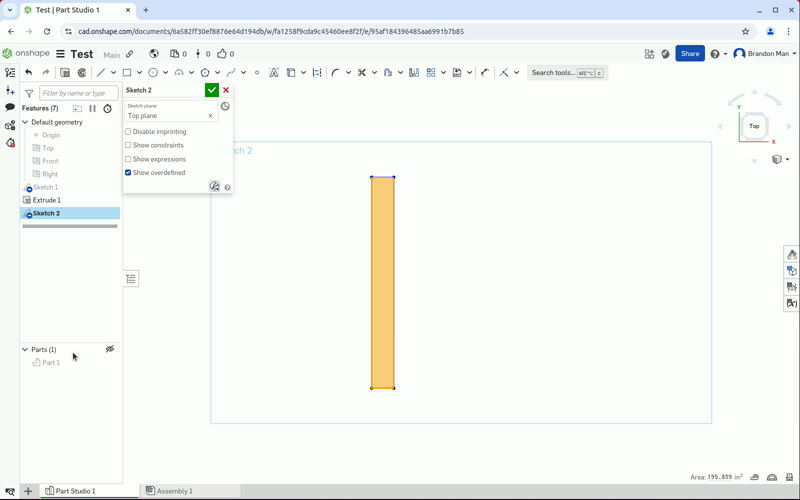
key(shift+e)
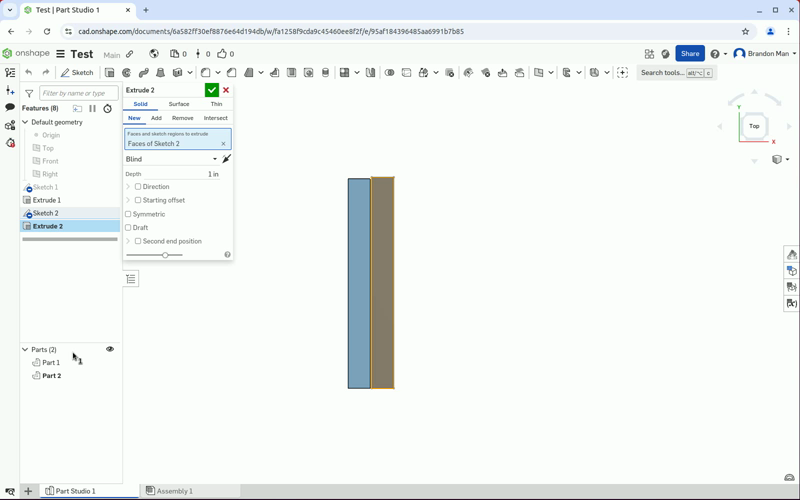
mouse_move(143, 106)
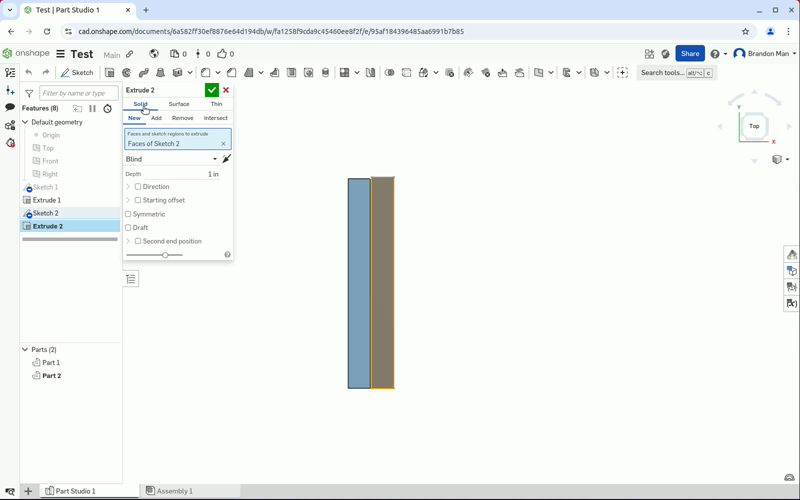
click(143, 106)
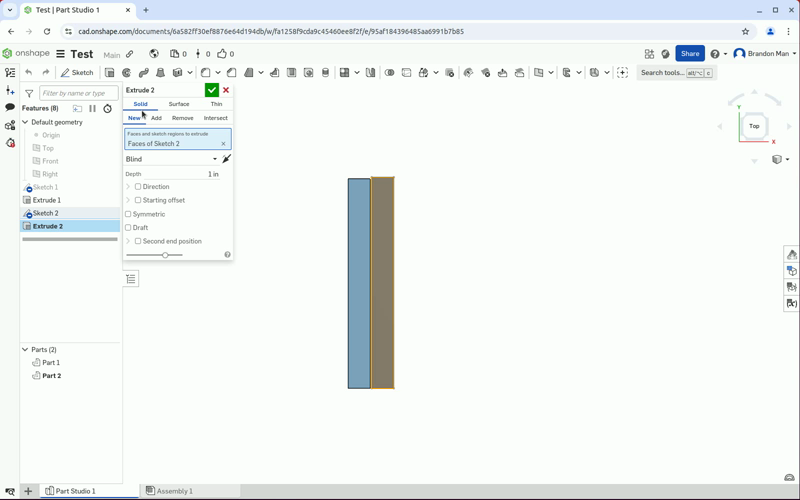
mouse_move(137, 120)
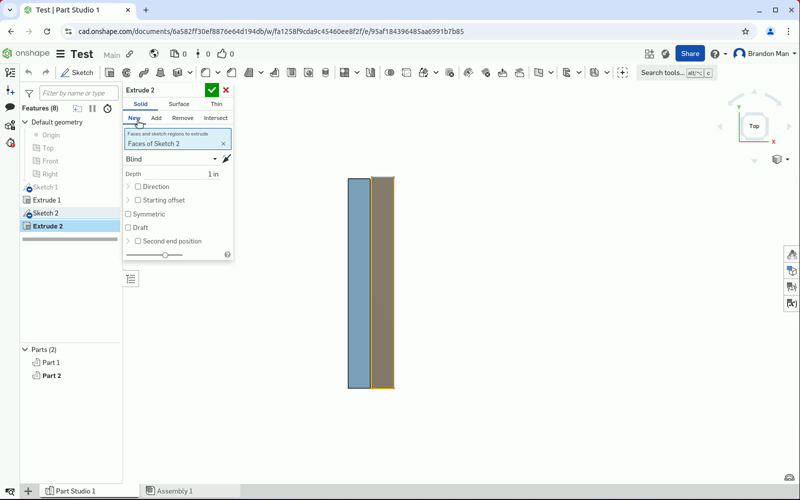
click(137, 120)
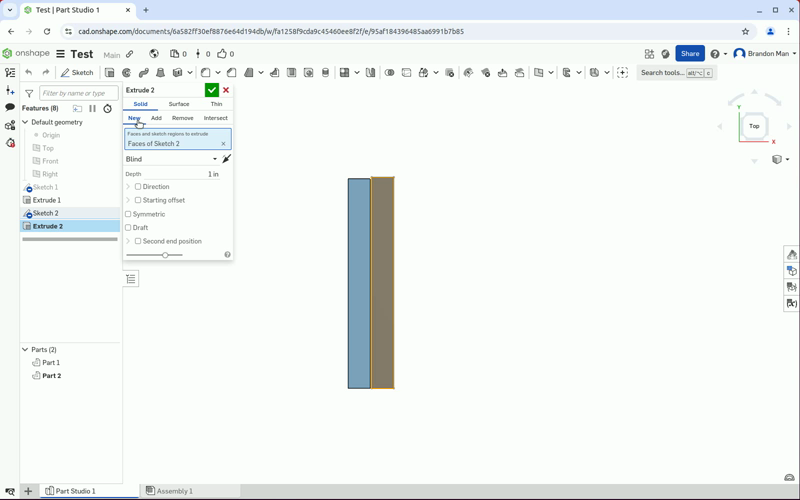
key(tab, 4)
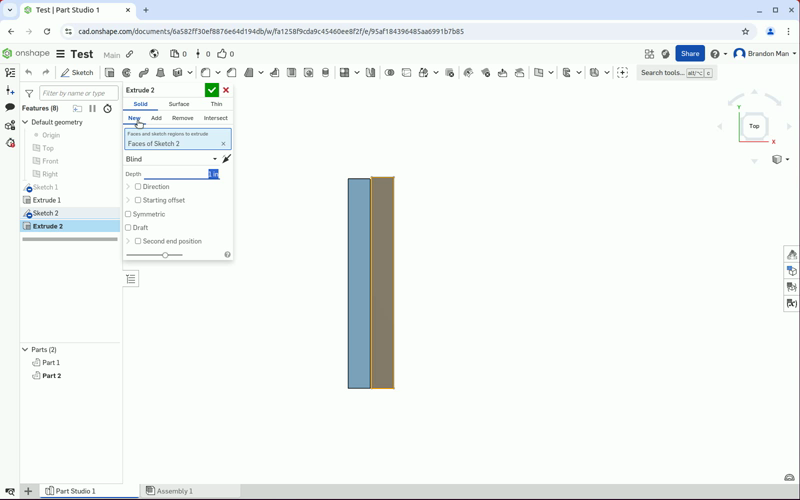
text(7.221)
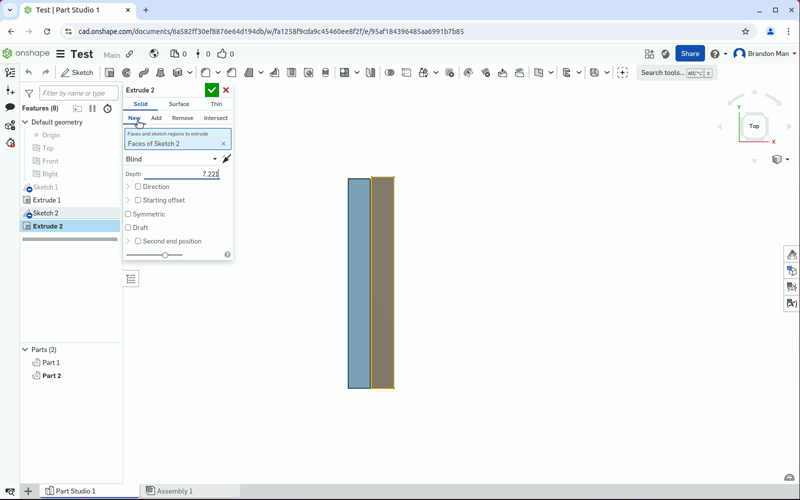
key(enter)
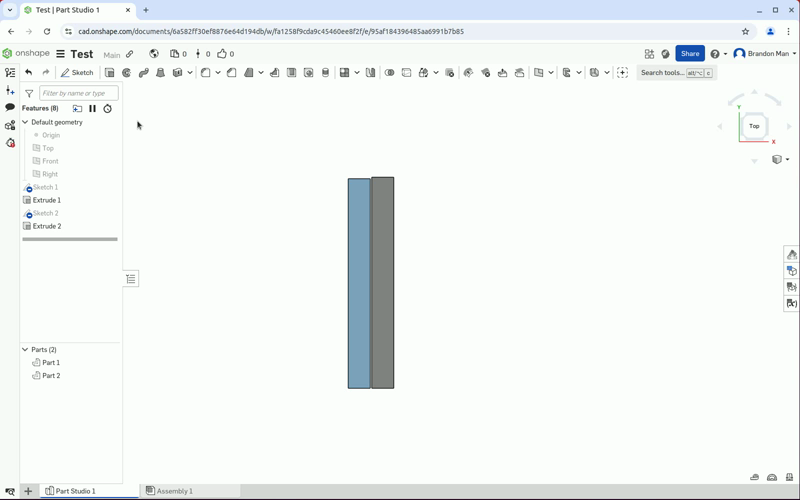
key(shift+h)
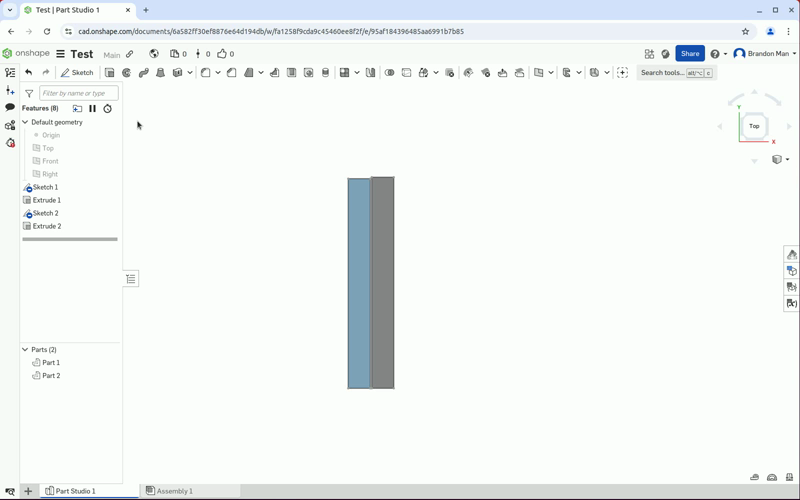
key(shift+h)
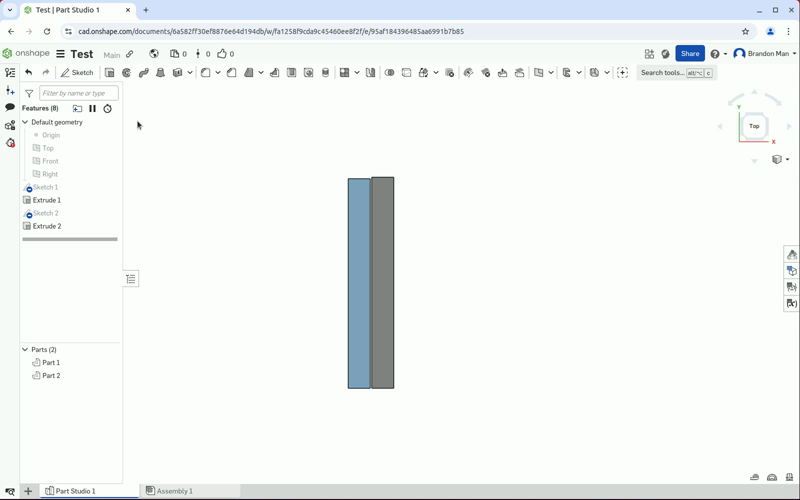
mouse_move(73, 189)
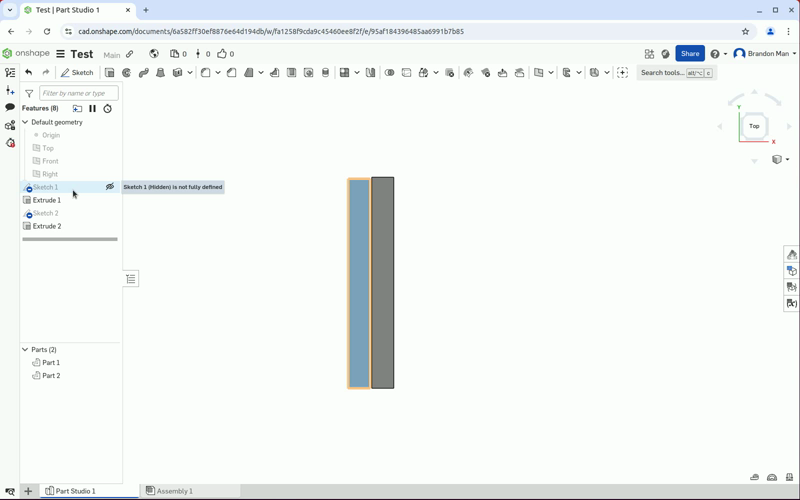
click(73, 189)
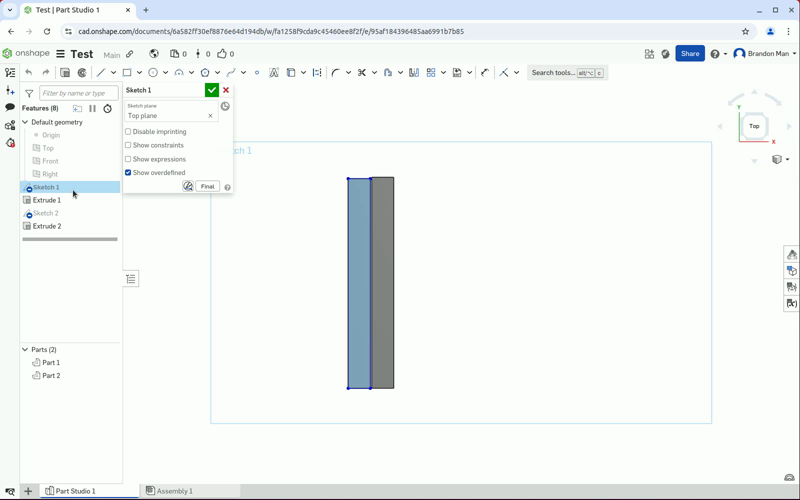
mouse_move(229, 92)
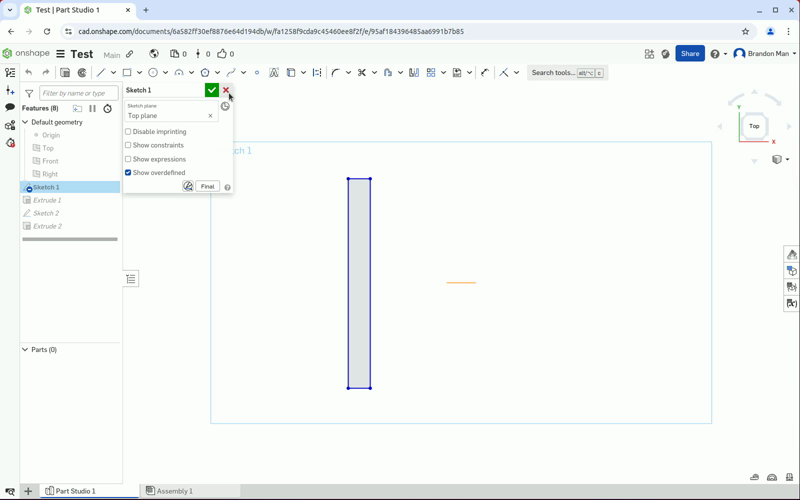
click(229, 92)
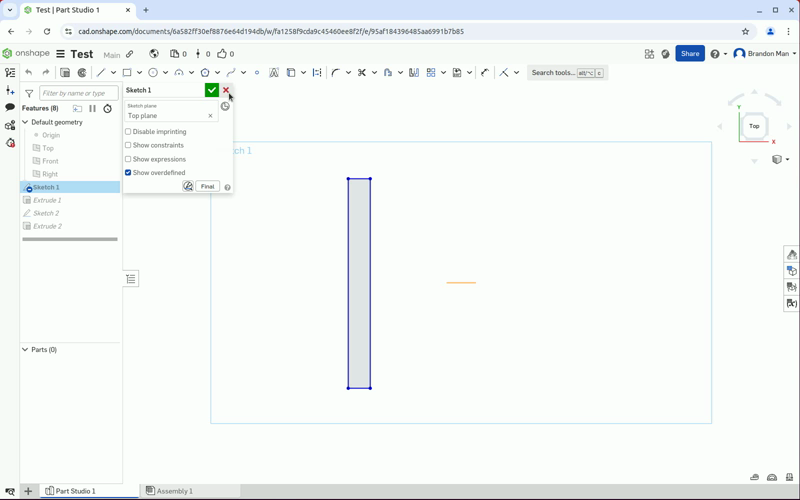
key(shift+s)
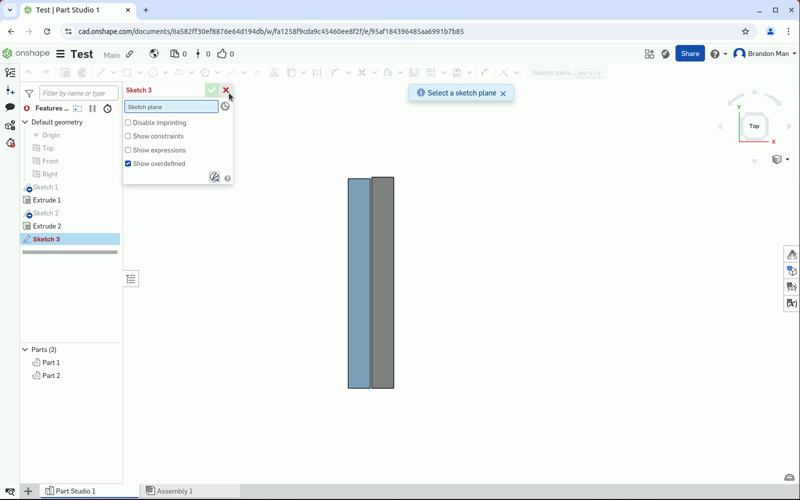
mouse_move(73, 150)
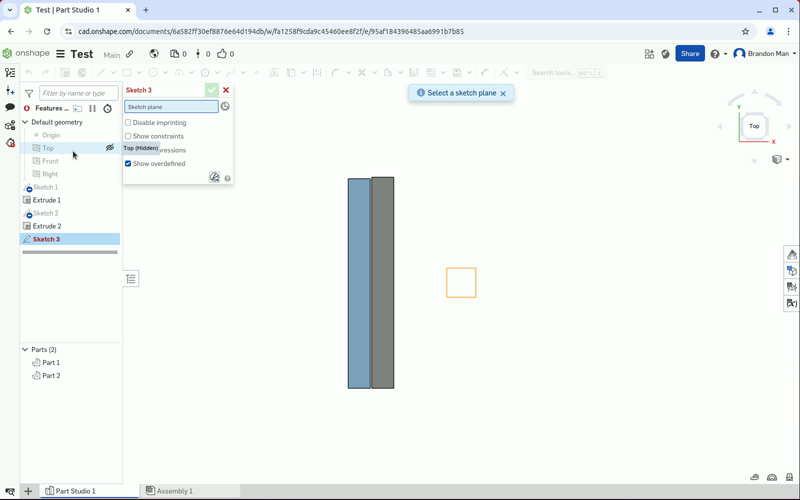
click(73, 150)
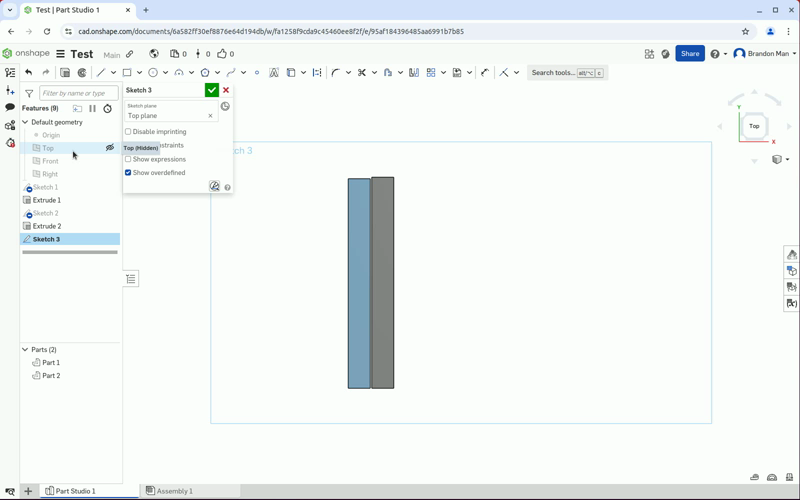
mouse_move(73, 352)
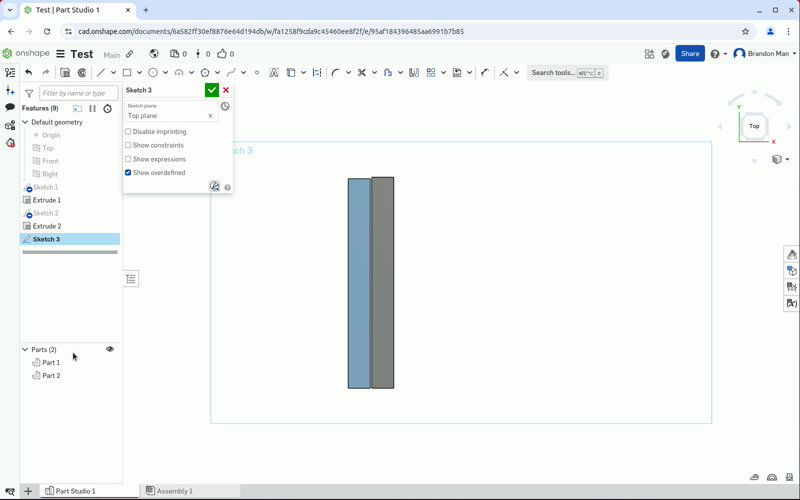
key(y)
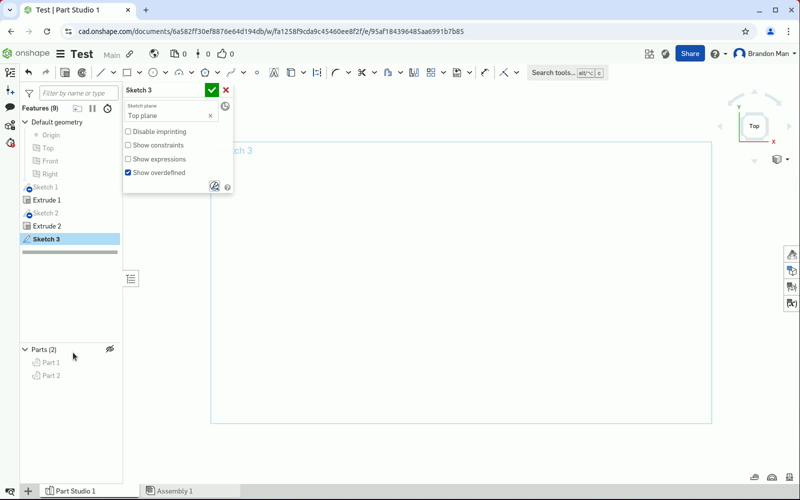
key(l)
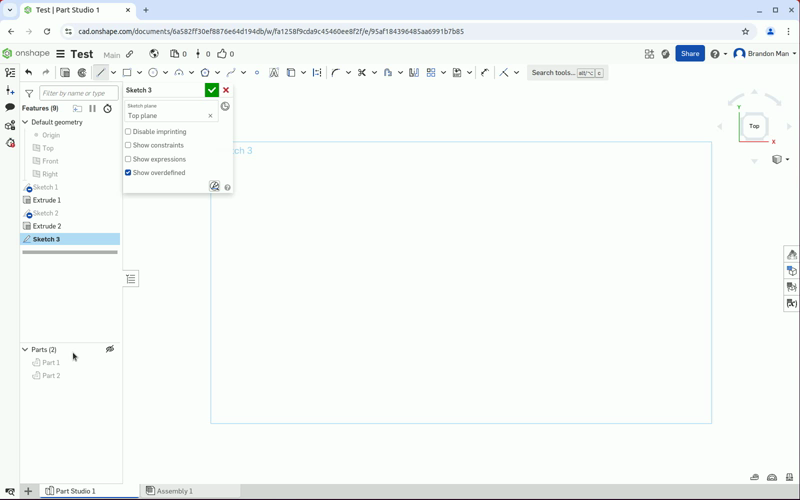
key_down(shift)
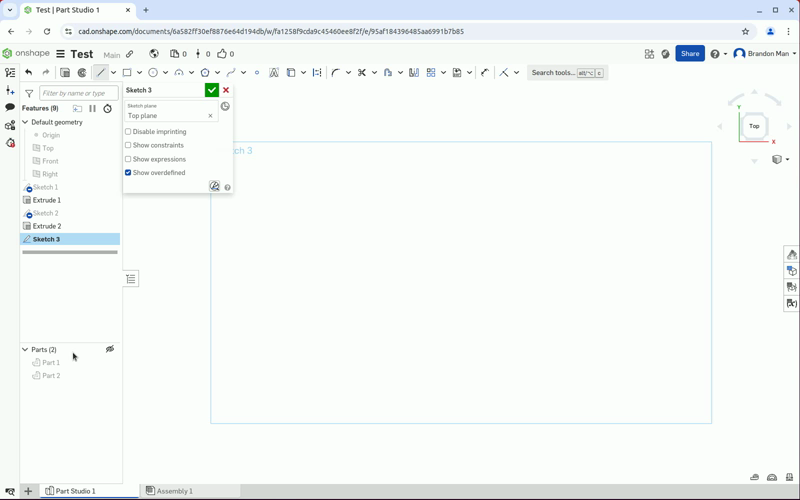
mouse_move(396, 388)
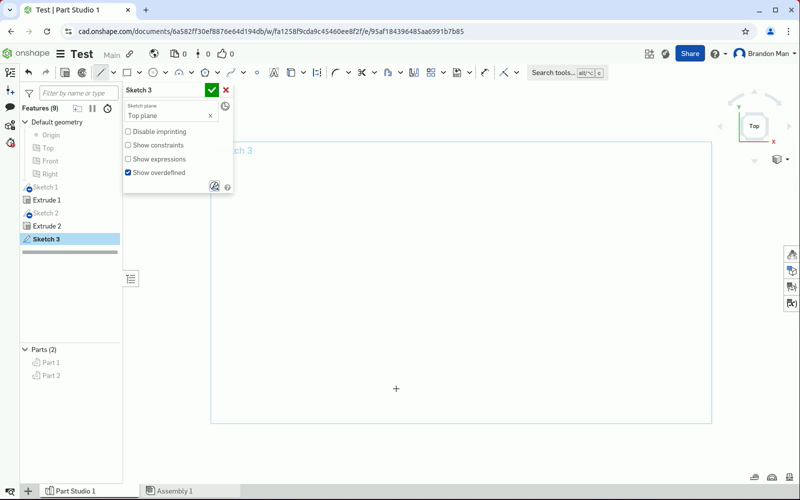
click(396, 388)
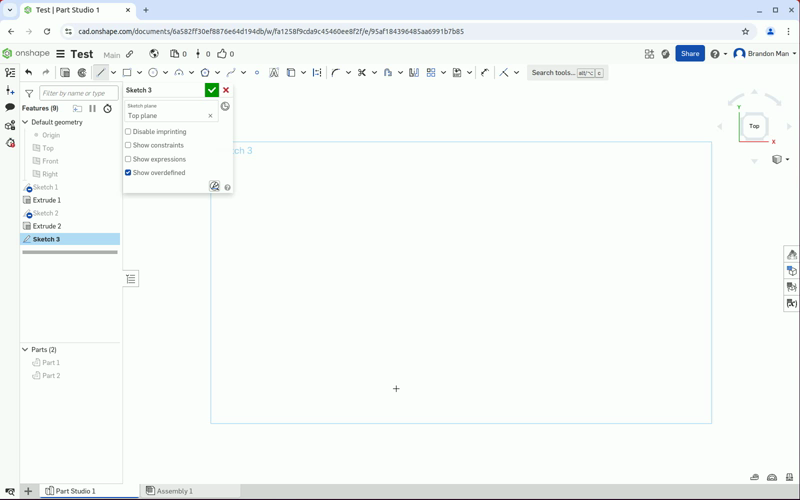
key_up(shift)
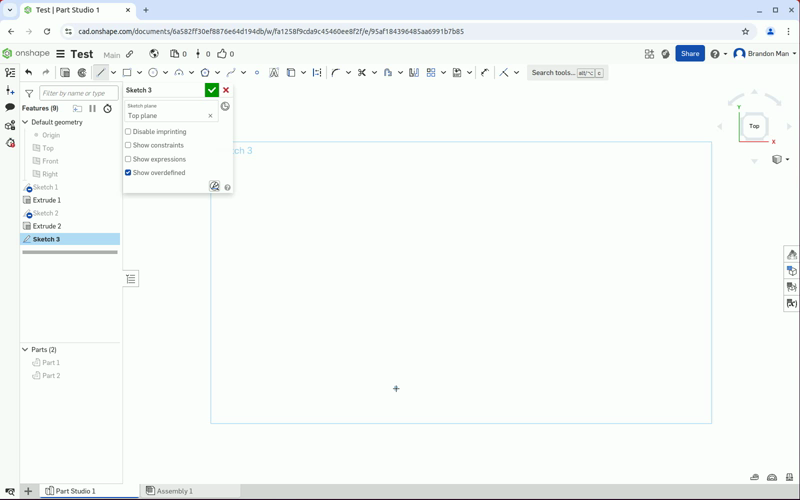
key_down(shift)
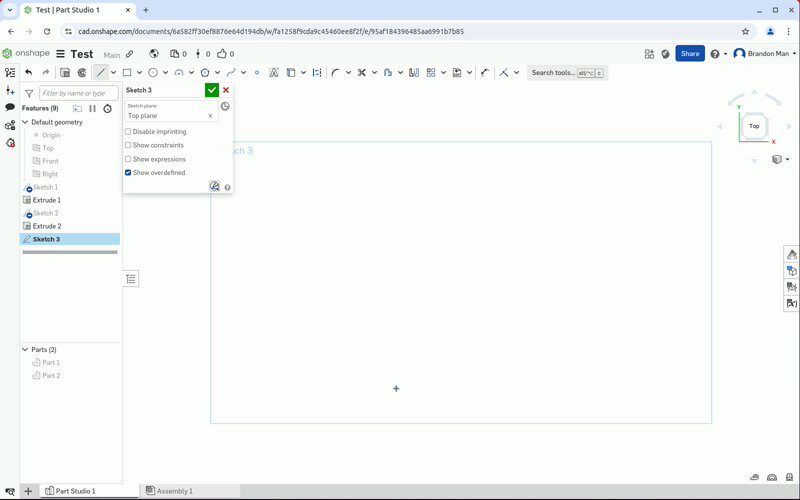
mouse_move(426, 388)
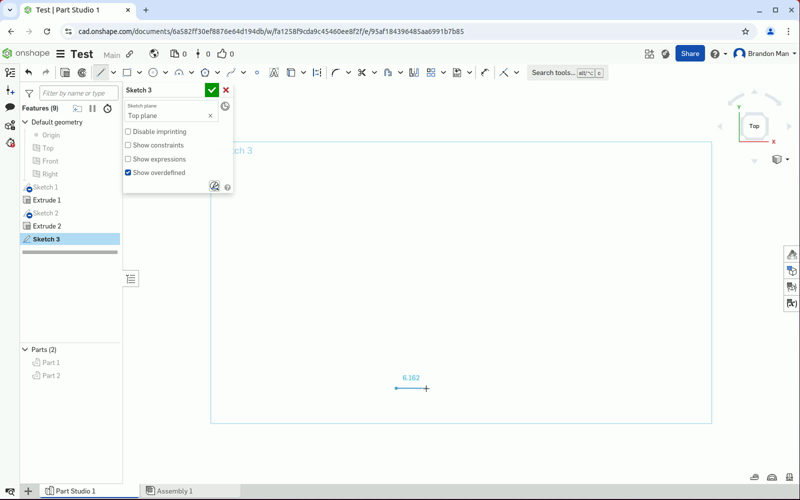
mouse_move(420, 388)
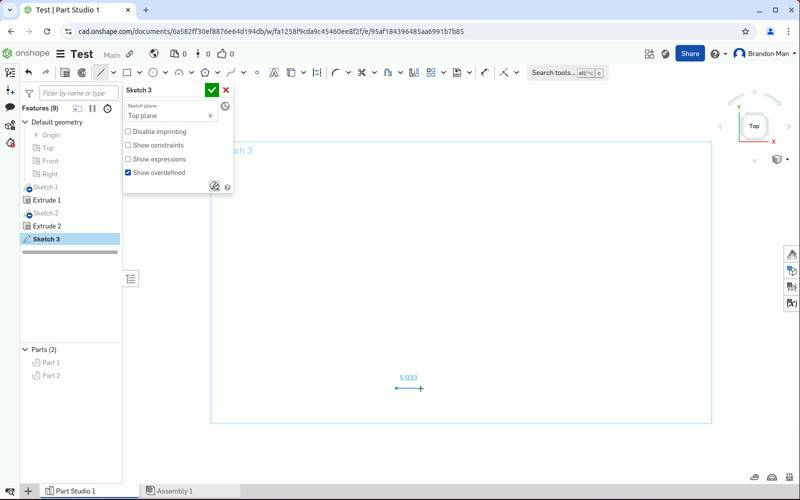
click(420, 388)
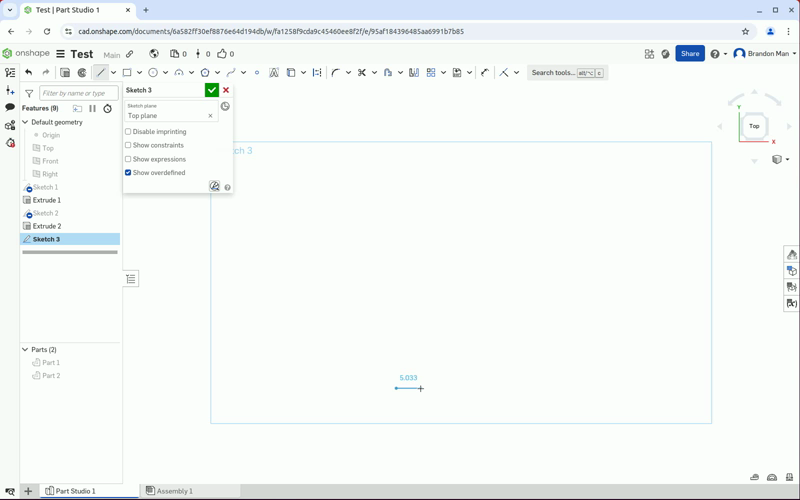
key_up(shift)
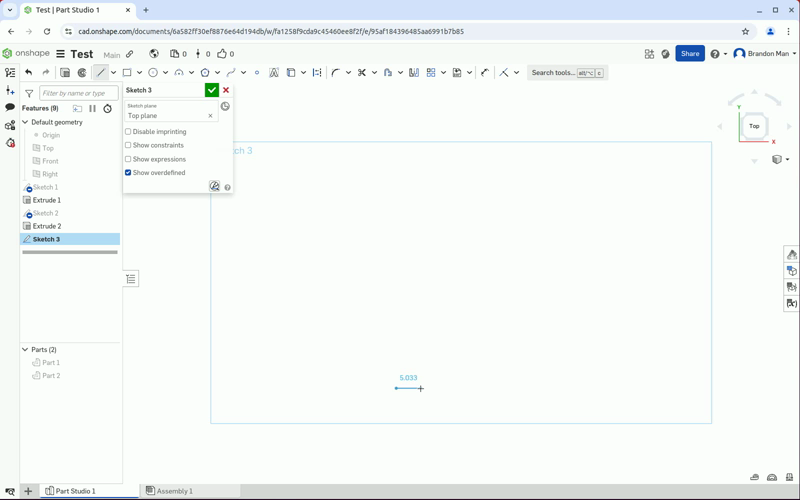
key_down(shift)
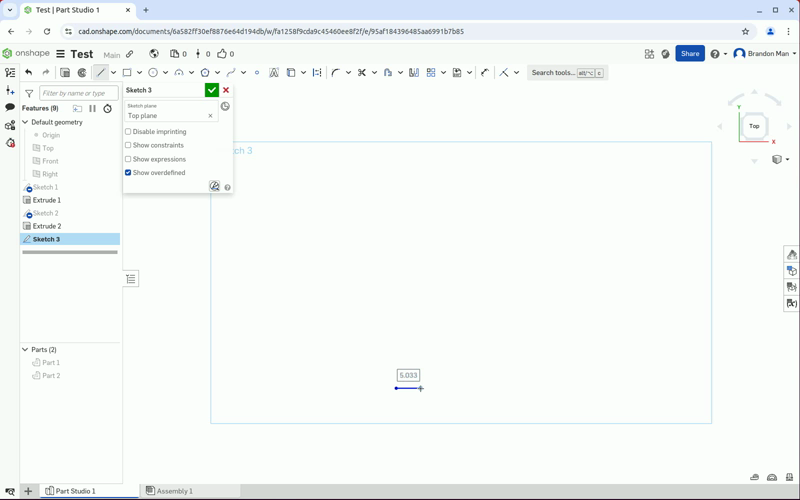
mouse_move(420, 177)
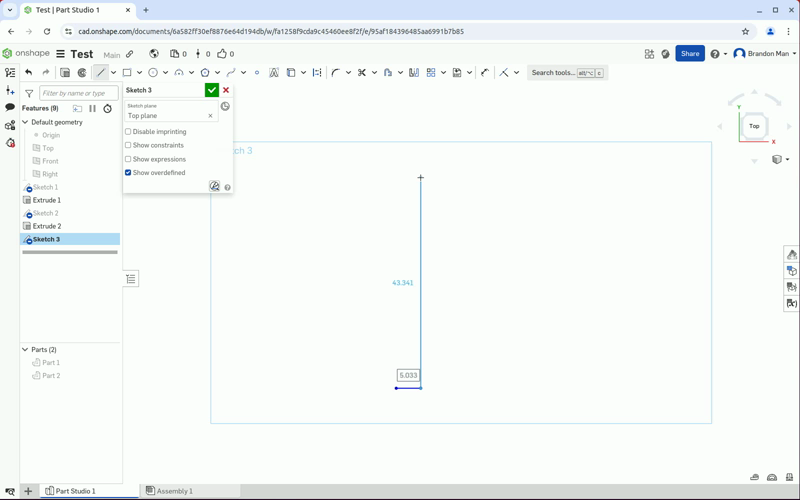
click(420, 177)
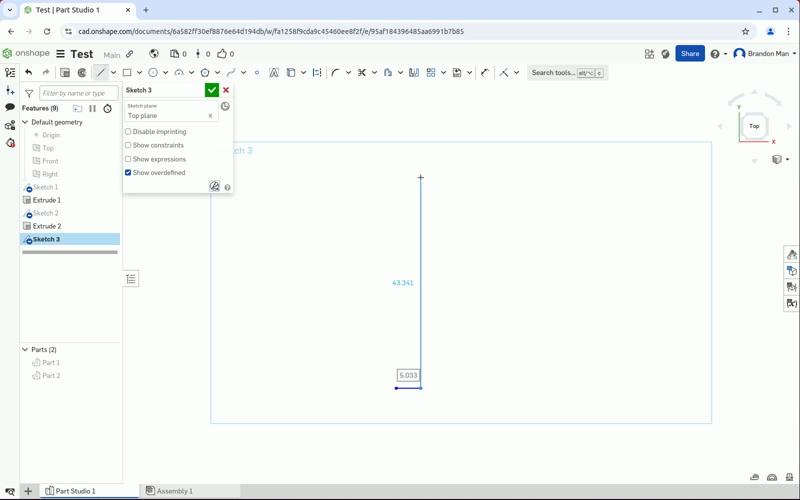
key_up(shift)
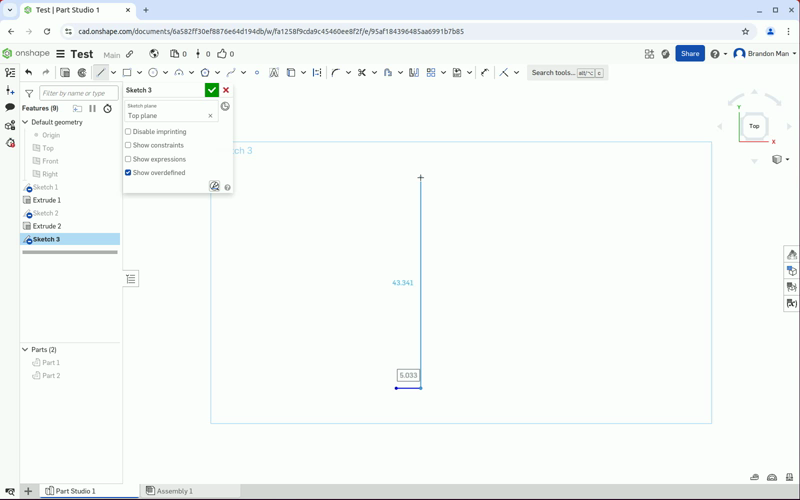
key_down(shift)
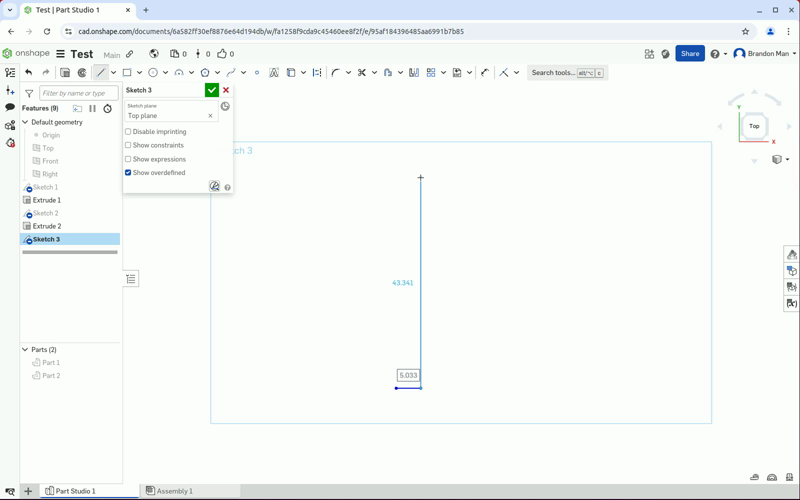
mouse_move(450, 177)
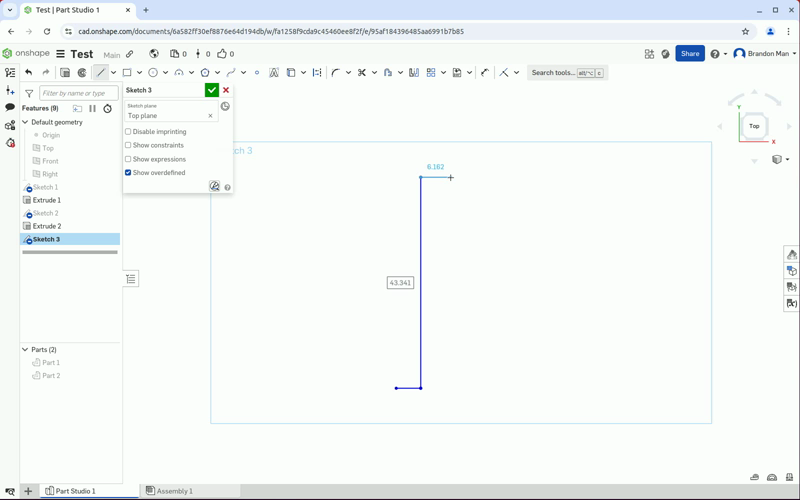
mouse_move(396, 177)
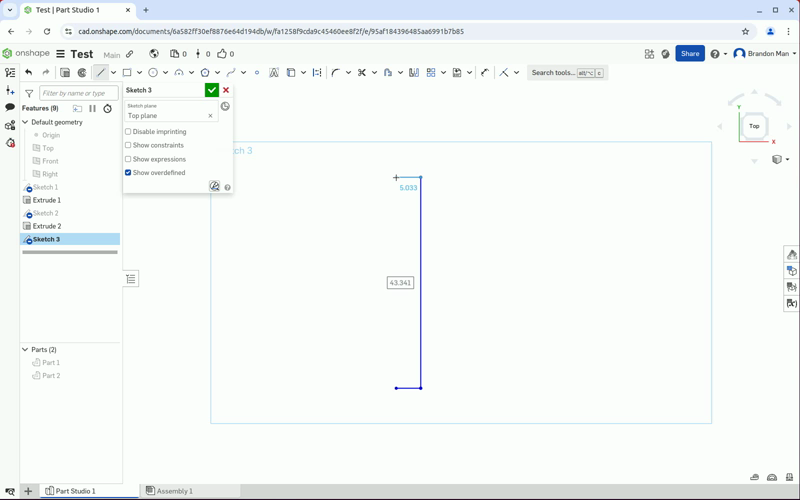
click(396, 177)
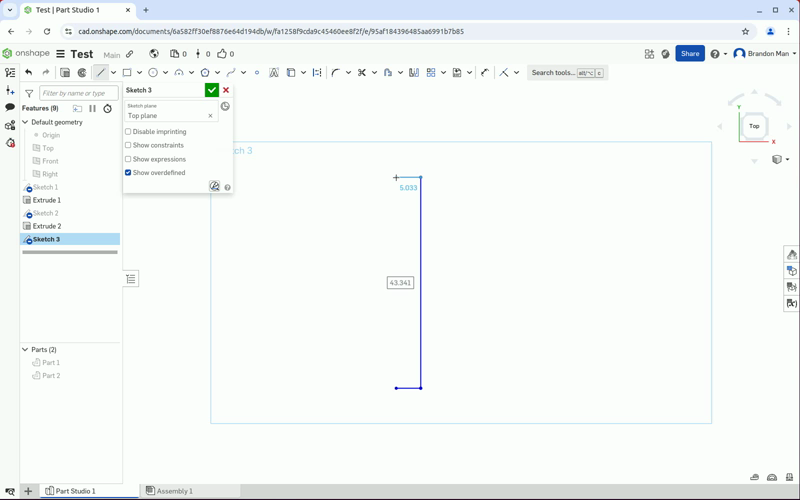
key_up(shift)
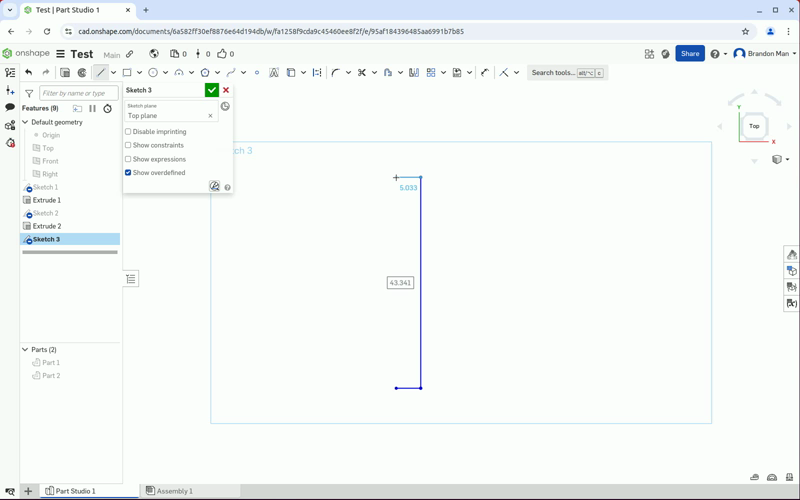
key_down(shift)
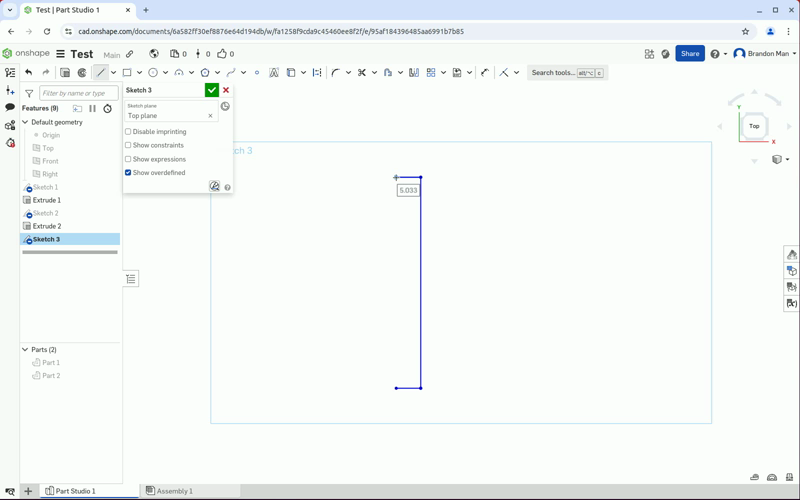
mouse_move(396, 388)
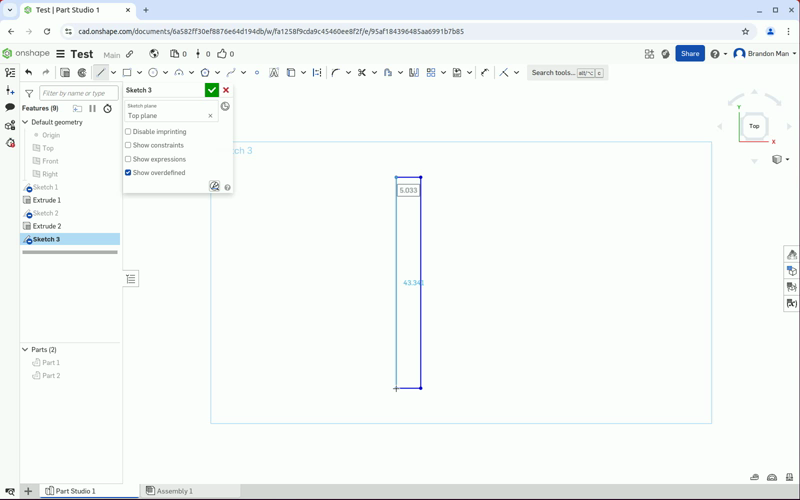
key_up(shift)
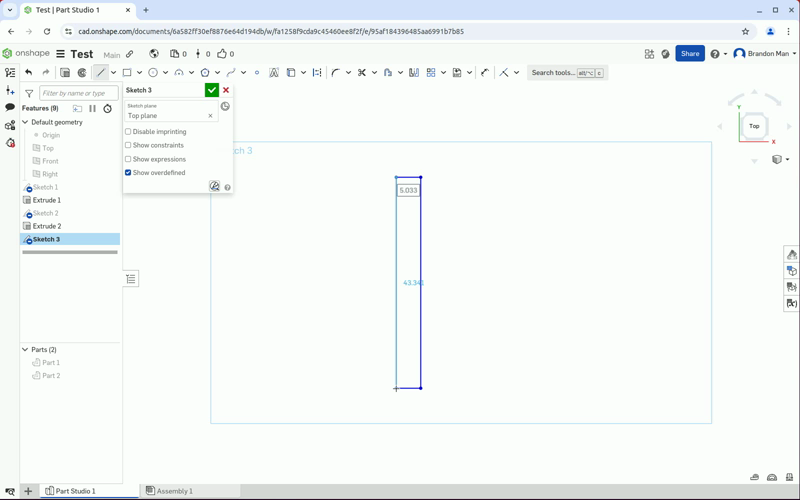
click(396, 388)
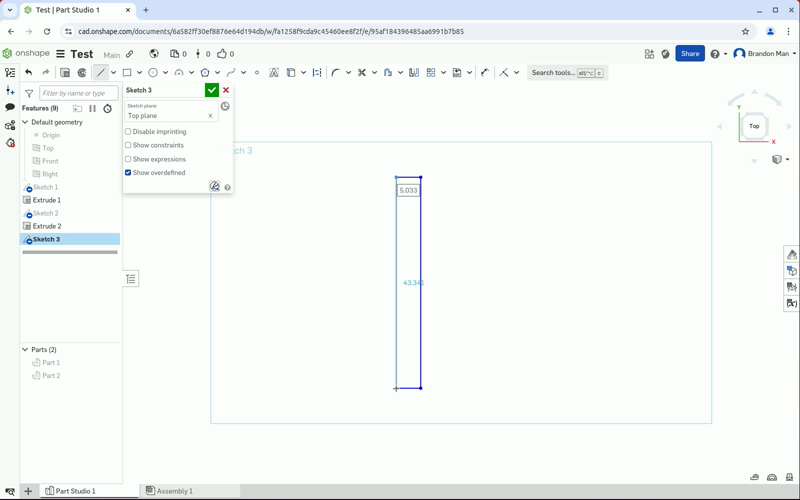
key(esc)
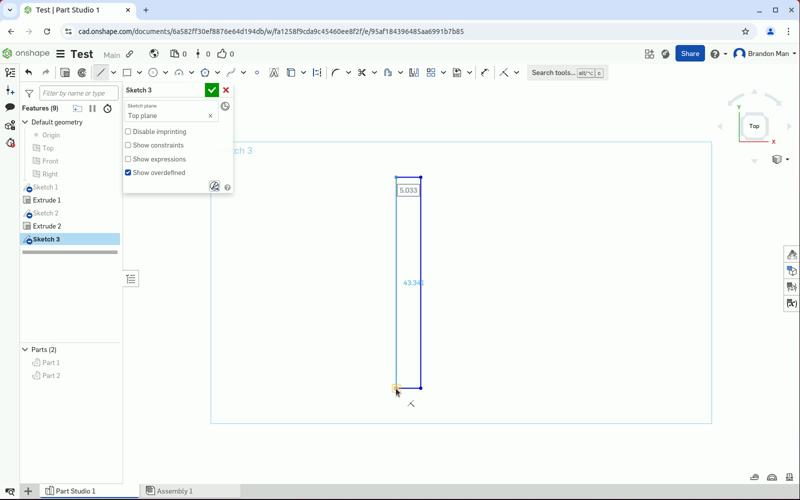
mouse_move(415, 207)
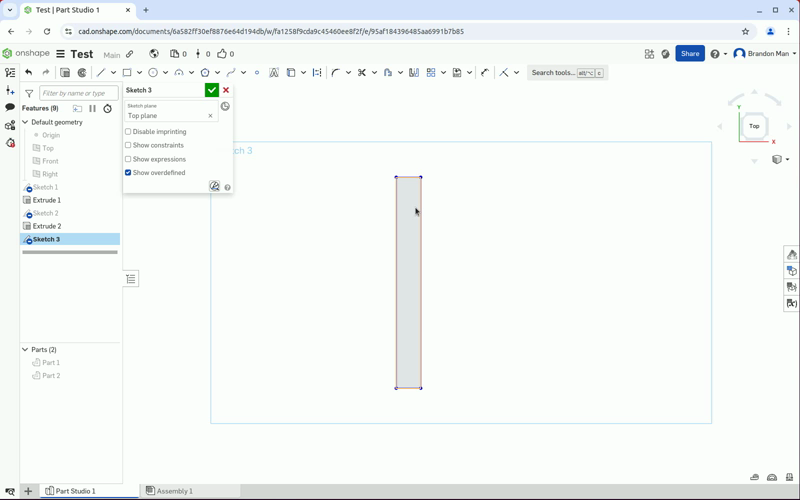
click(415, 207)
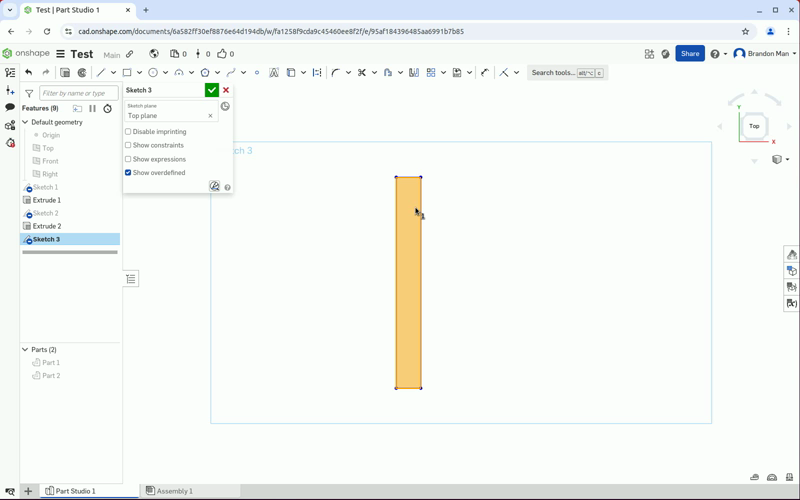
mouse_move(73, 352)
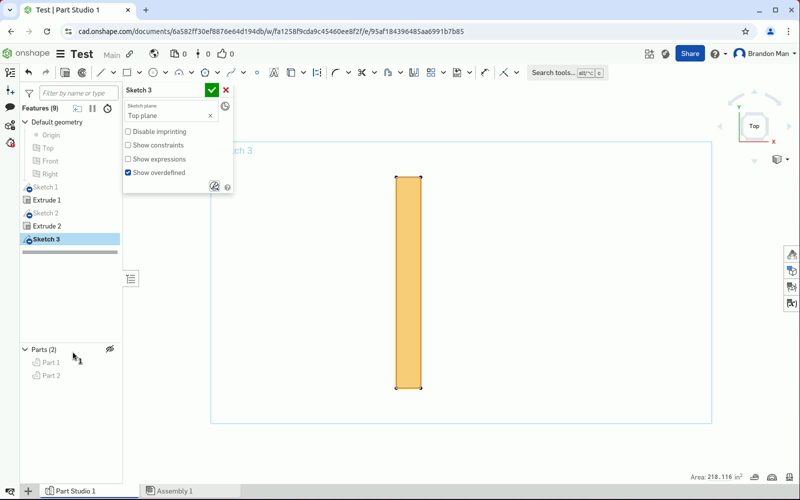
key(shift+y)
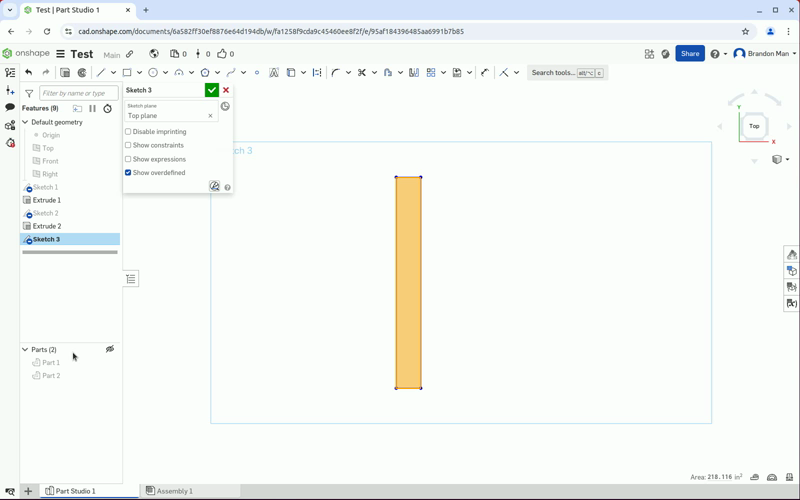
key(shift+e)
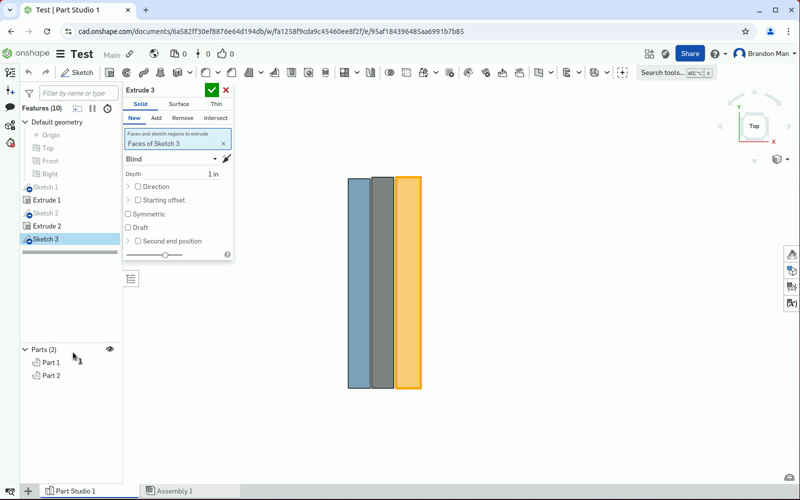
mouse_move(143, 106)
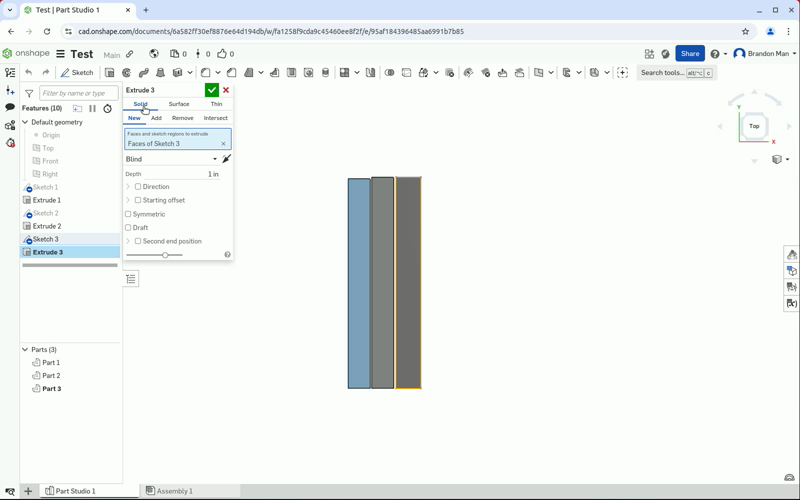
click(143, 106)
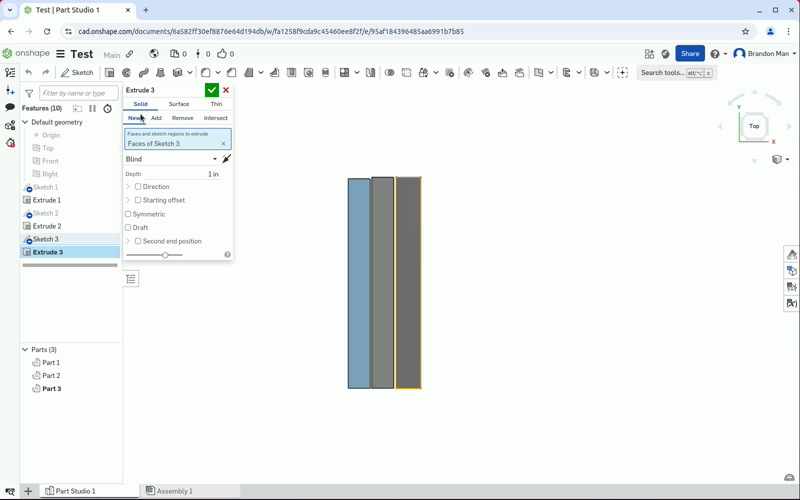
mouse_move(137, 120)
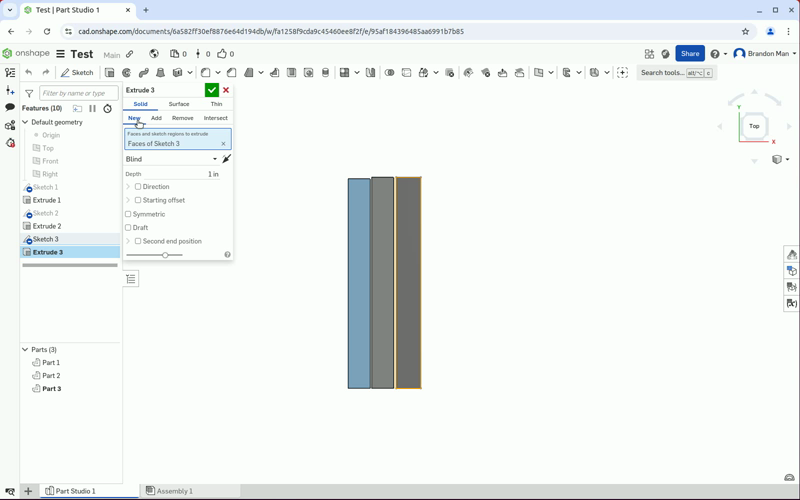
click(137, 120)
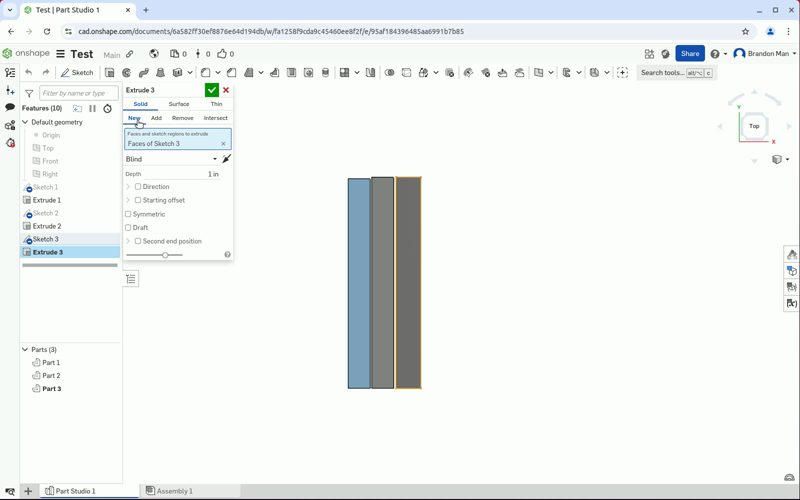
key(tab, 4)
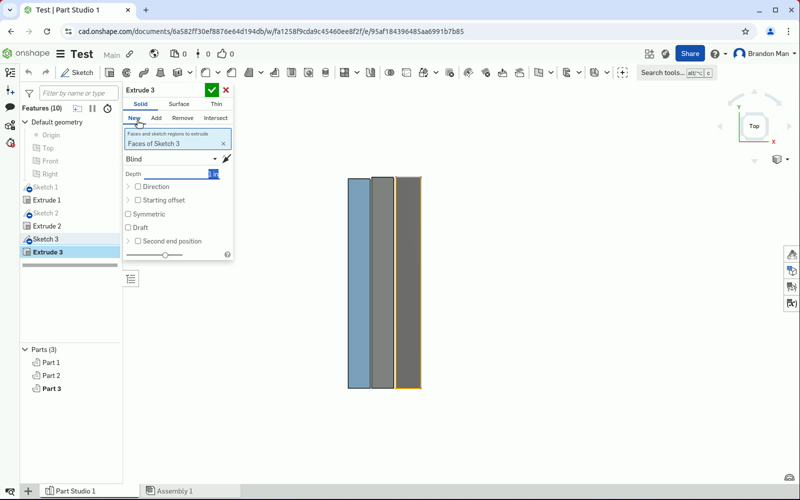
text(7.221)
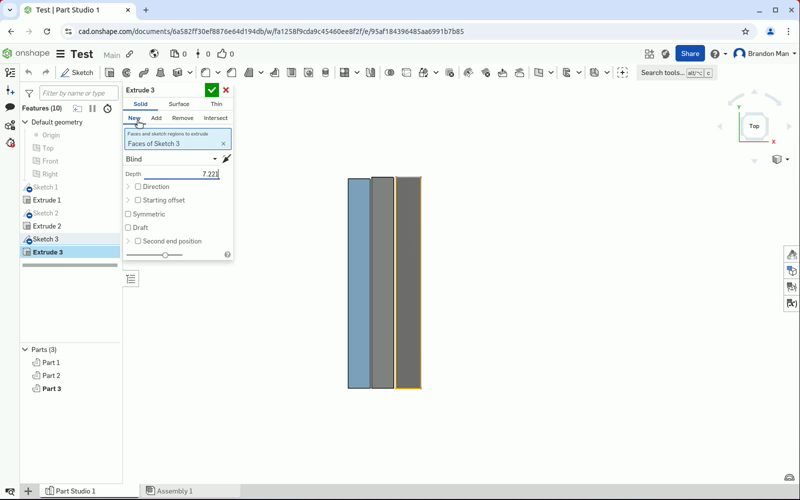
key(enter)
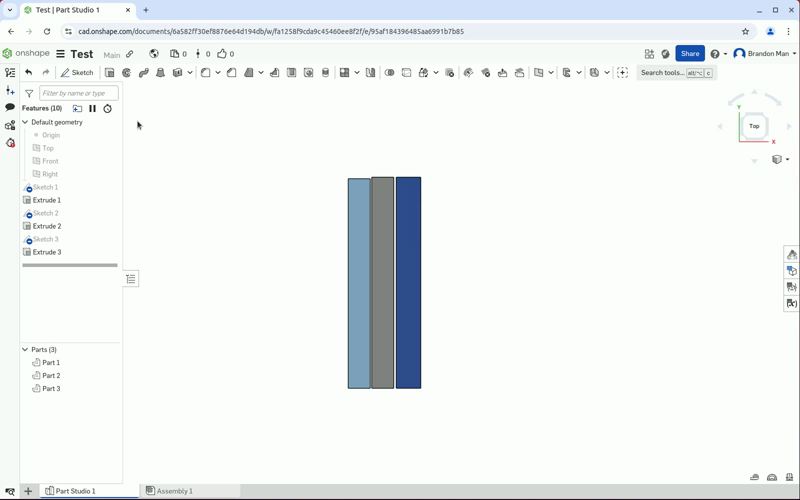
key(shift+h)
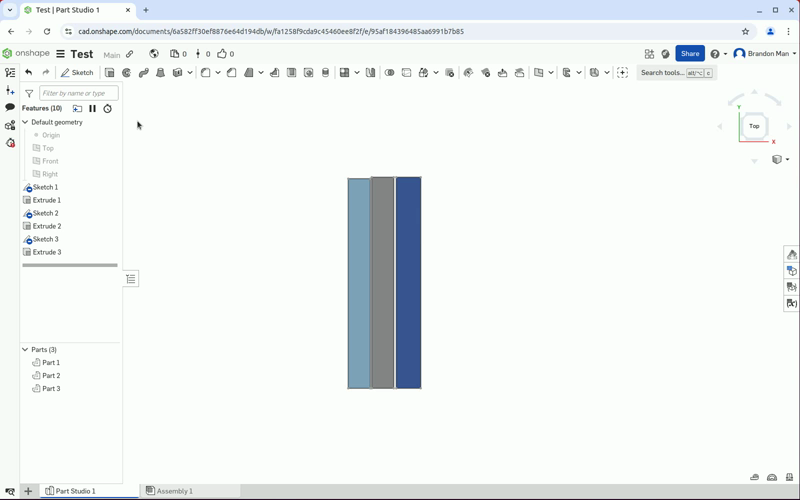
key(shift+h)
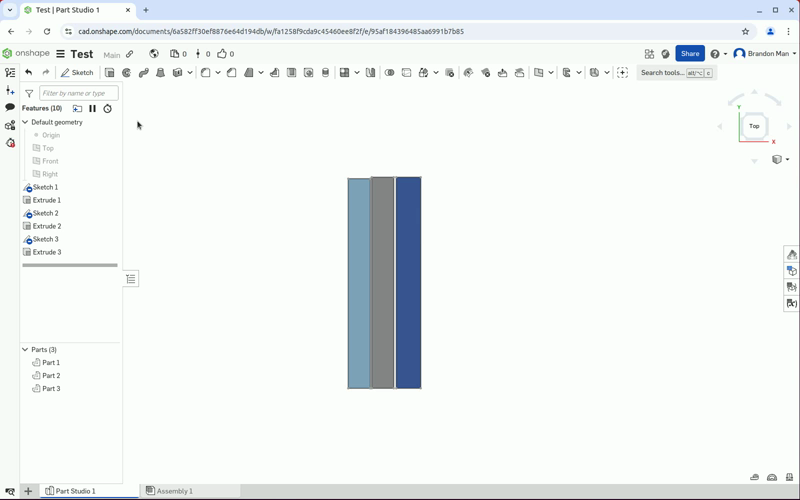
key(shift+7)
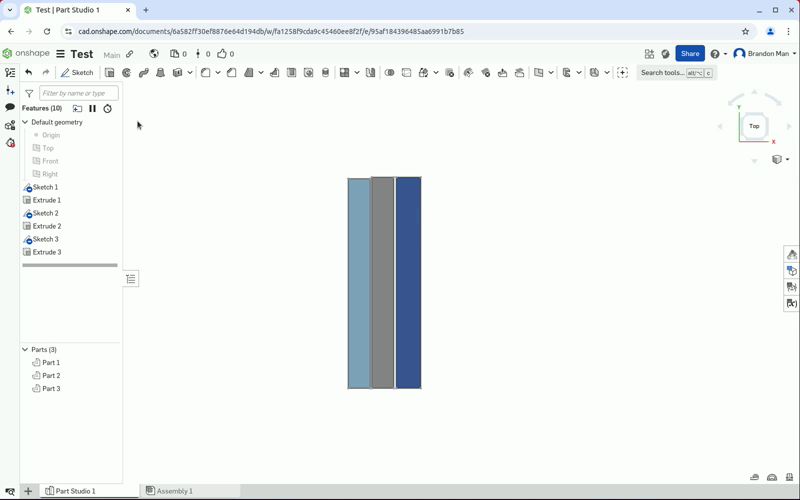
key(up, 3)
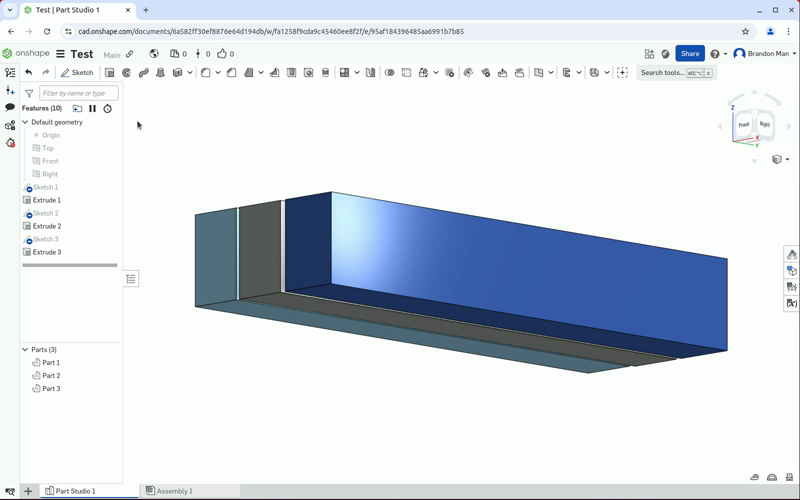
key(left, 3)
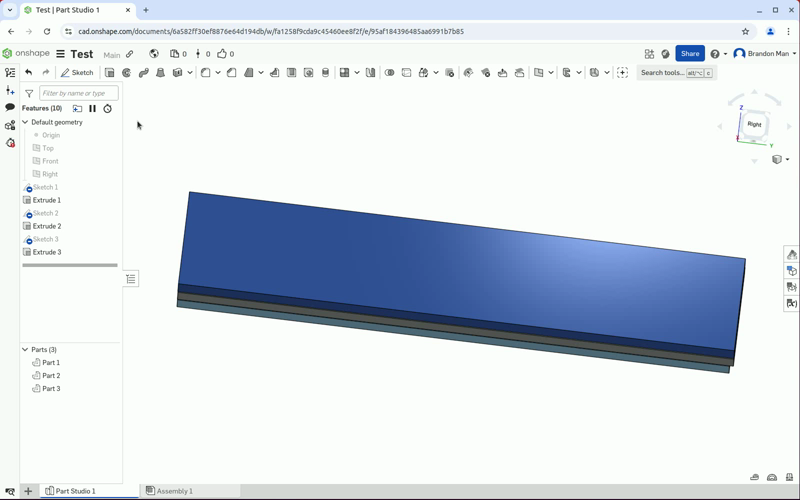
key(right, 3)
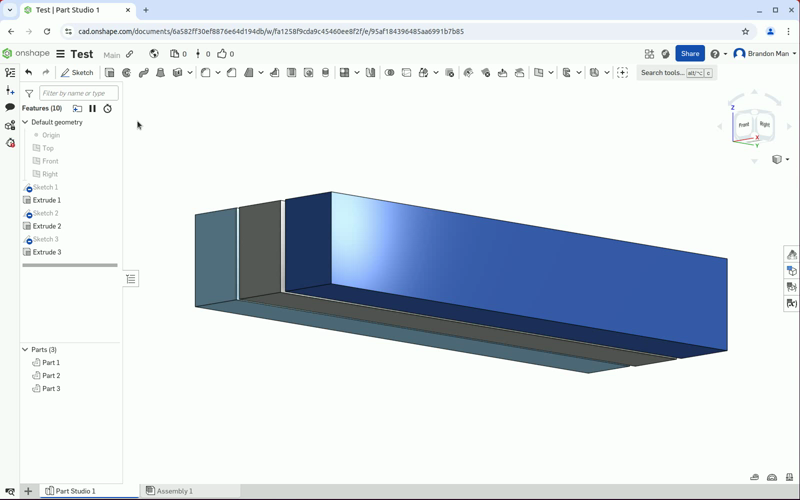
key(down, 3)
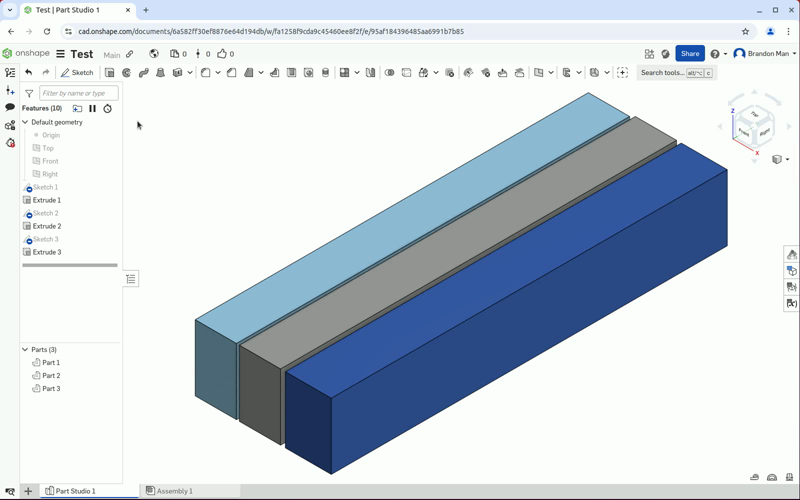
mouse_move(73, 189)
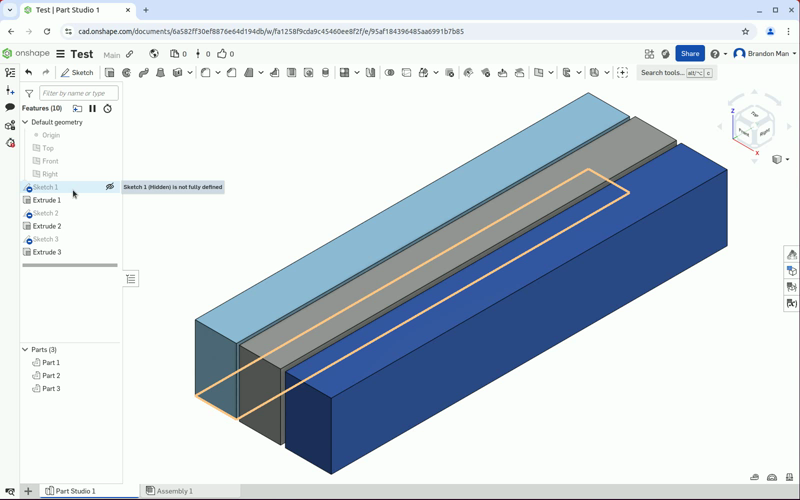
click(73, 189)